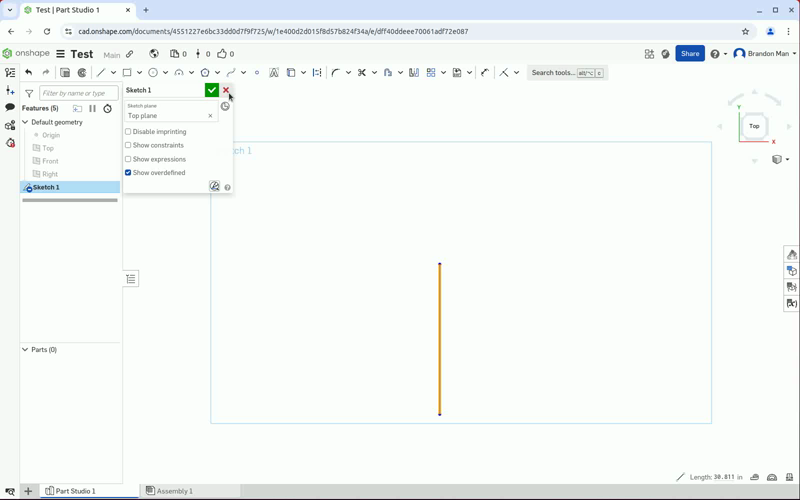
key(shift+h)
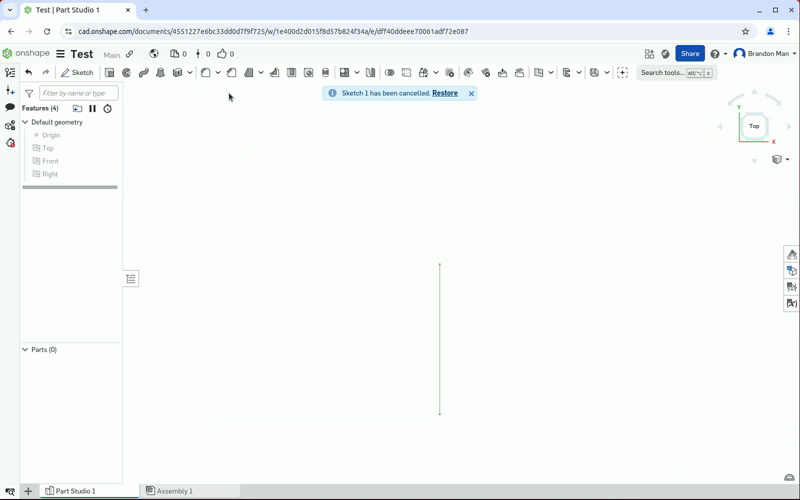
mouse_move(73, 352)
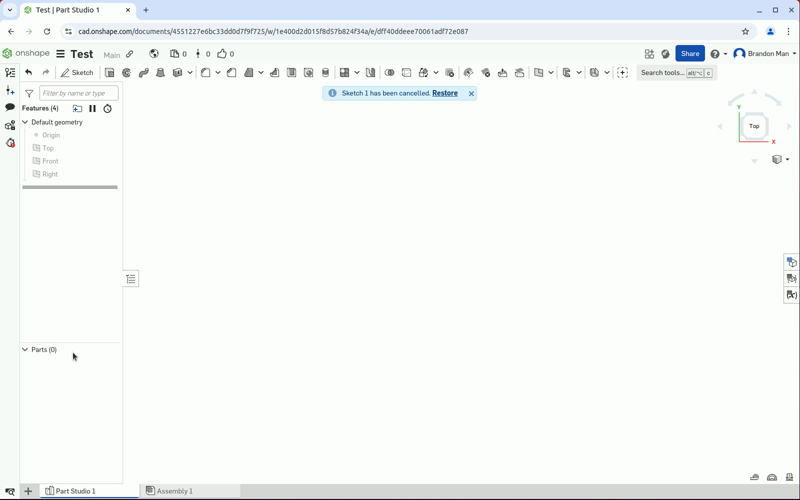
key(y)
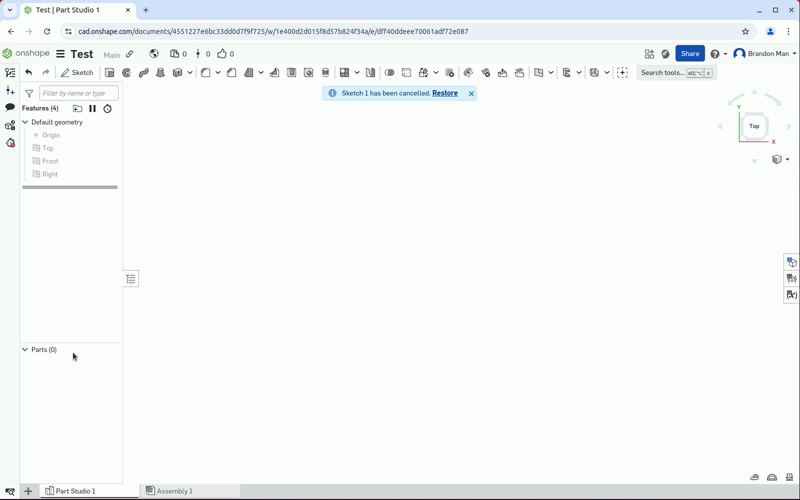
key(shift+p)
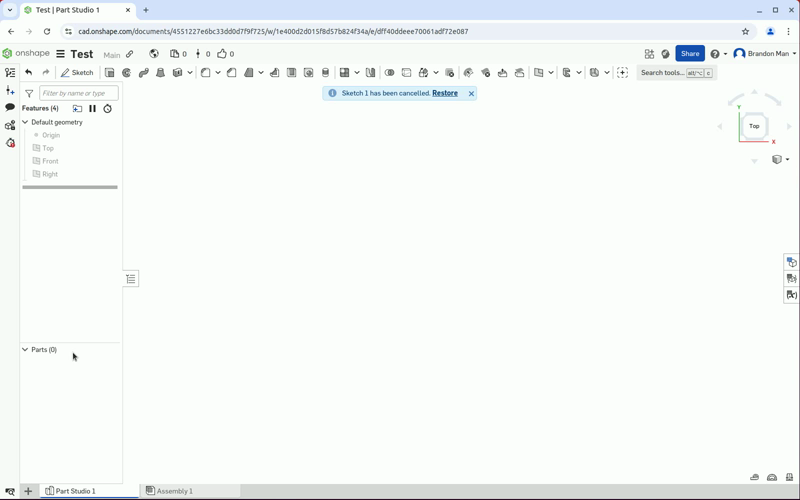
key(space)
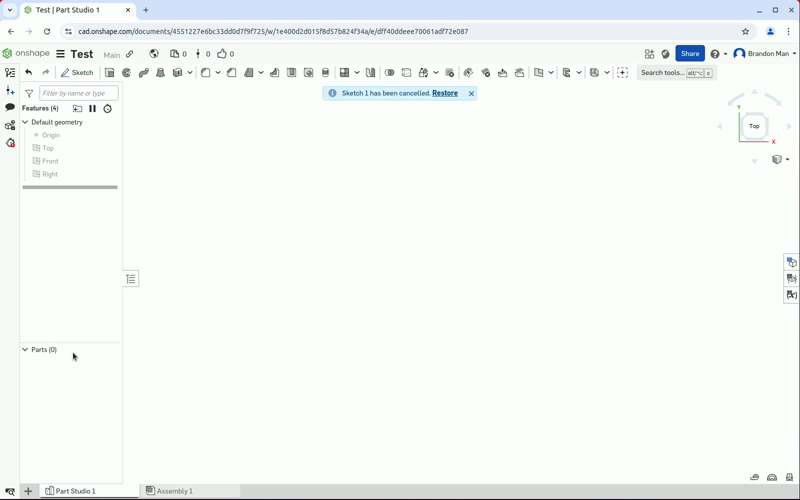
key_down(shift)
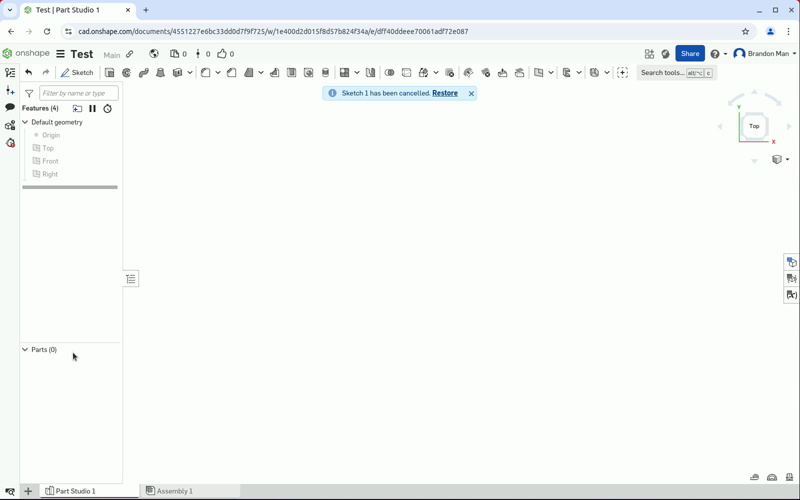
key(up)
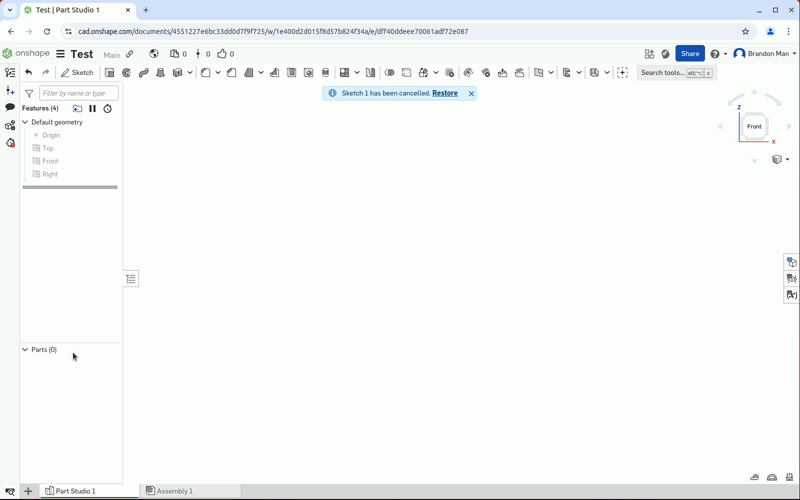
key_up(shift)
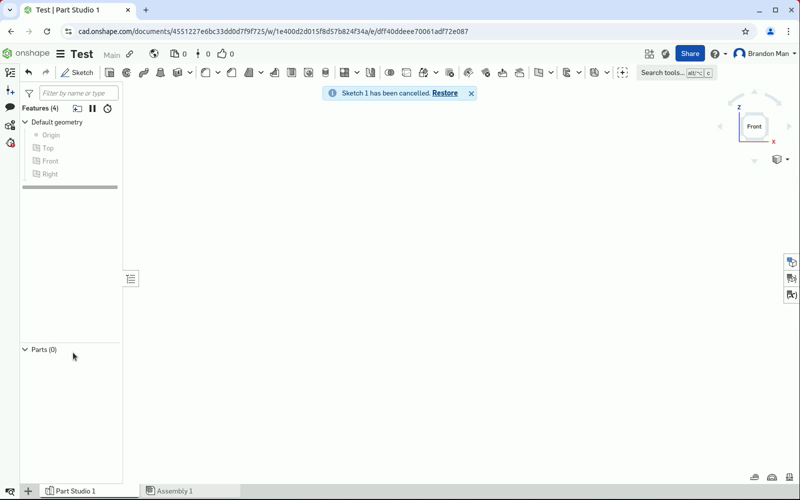
mouse_move(73, 352)
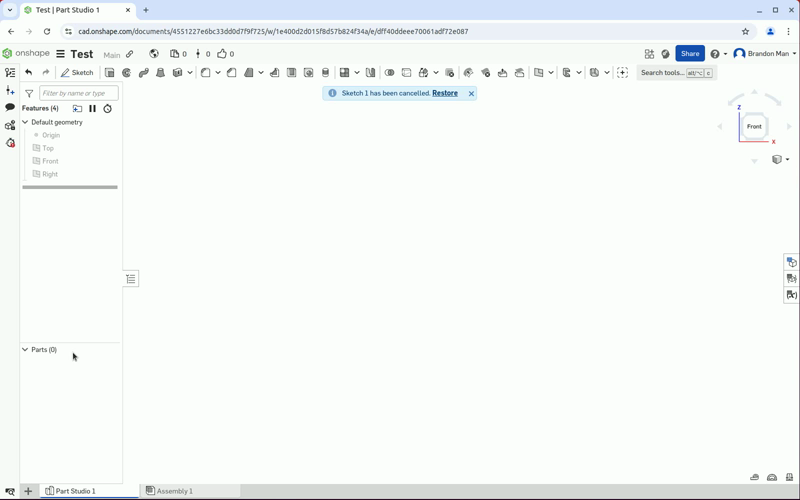
key(shift+y)
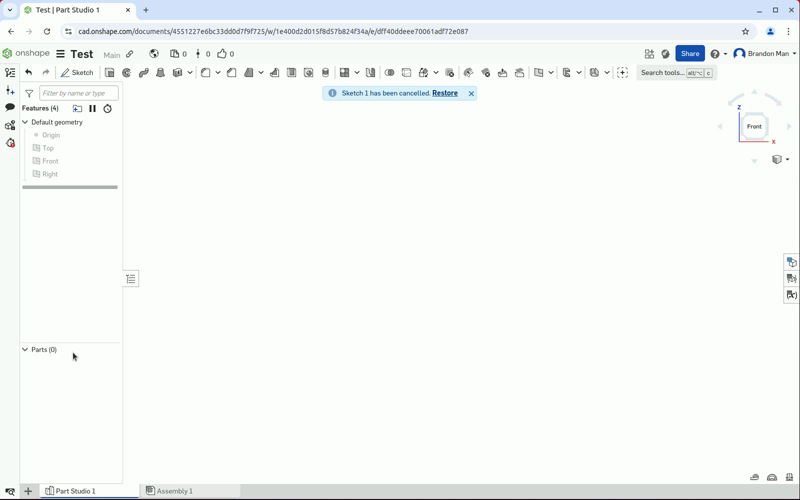
key(shift+s)
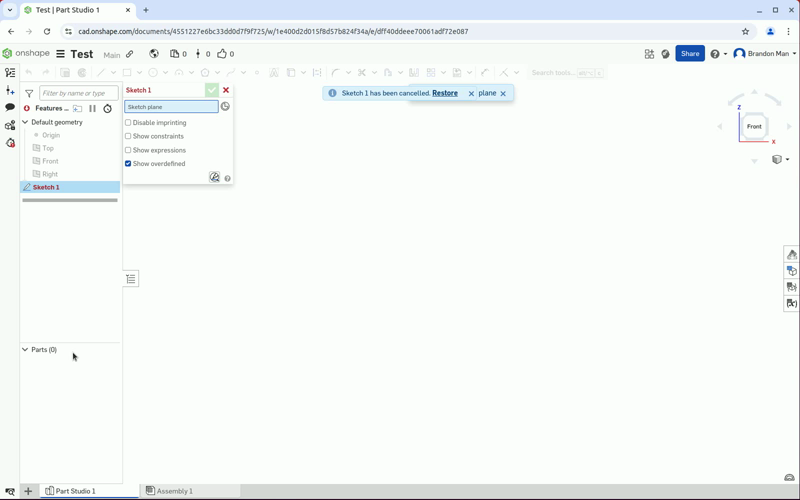
mouse_move(73, 163)
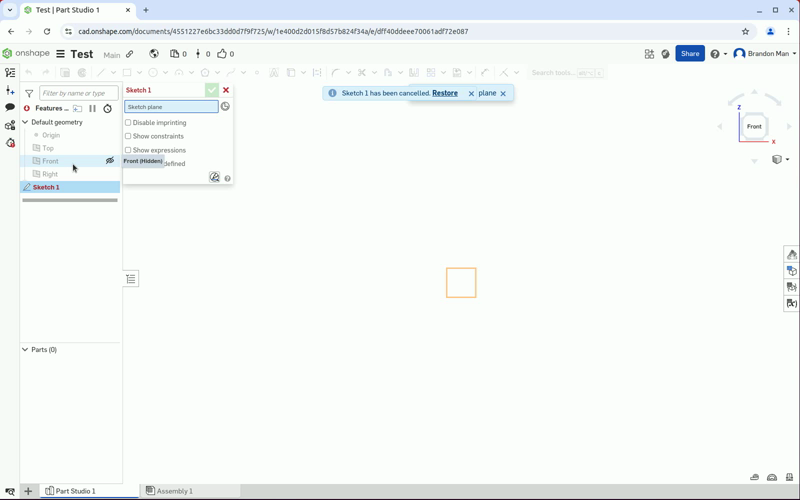
click(73, 163)
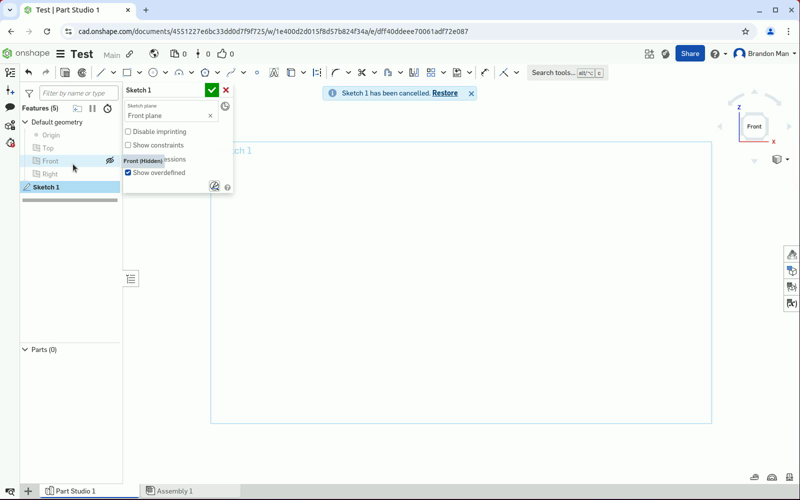
mouse_move(73, 352)
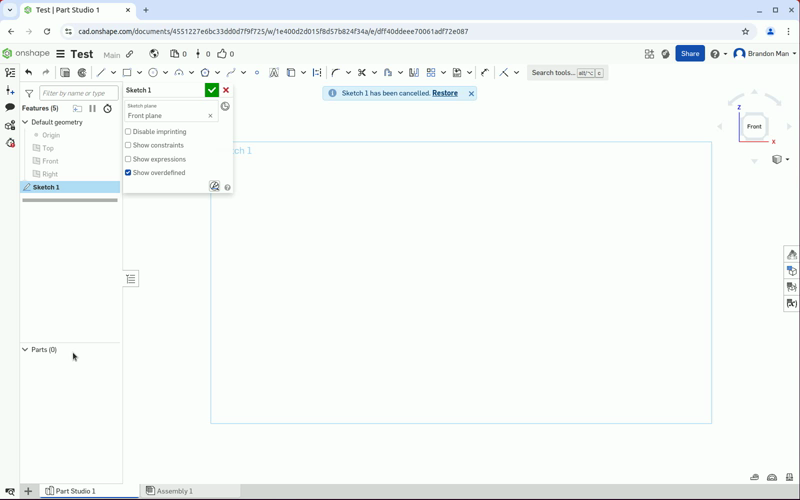
key(y)
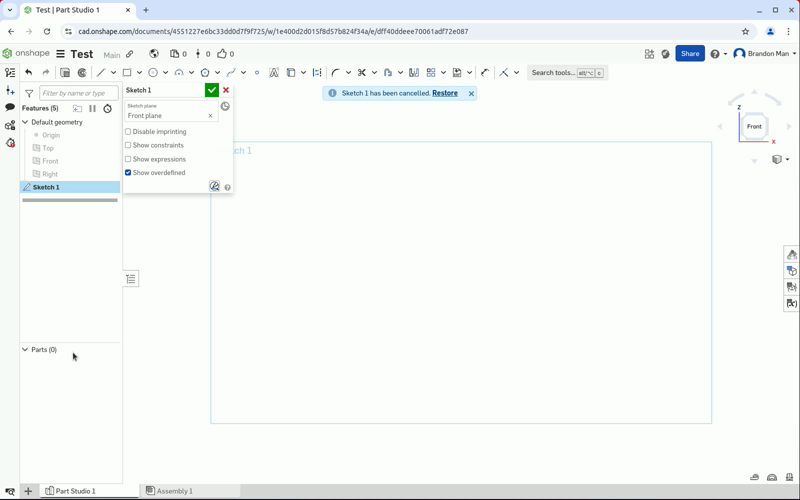
key(l)
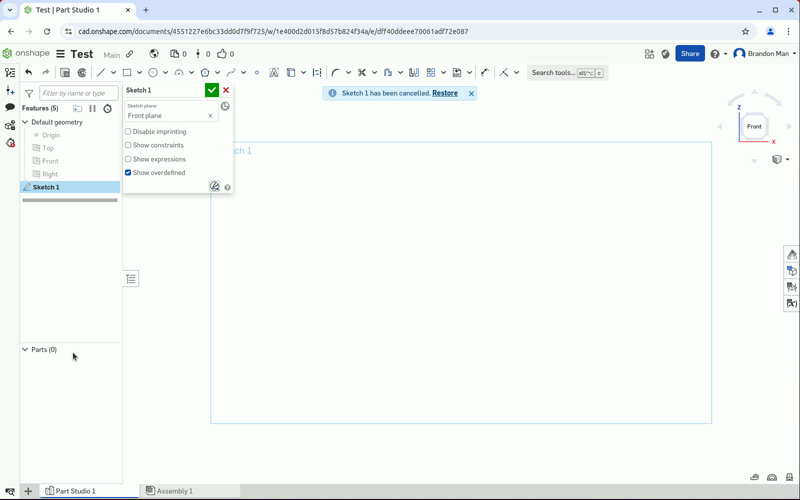
key_down(shift)
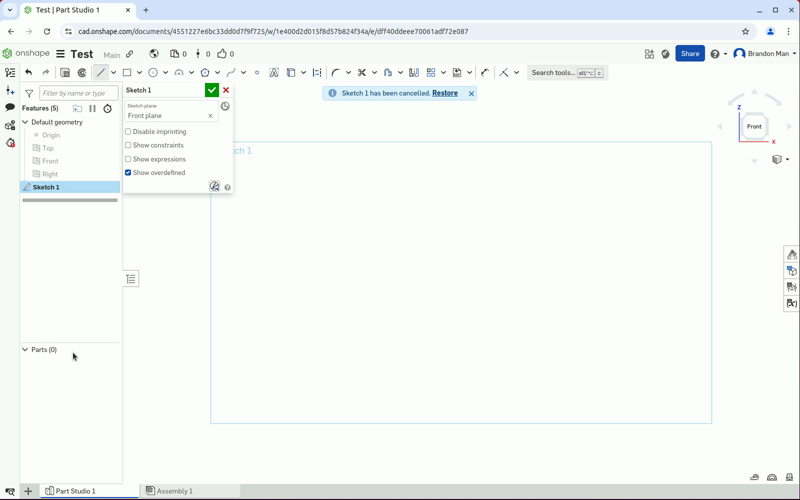
mouse_move(460, 282)
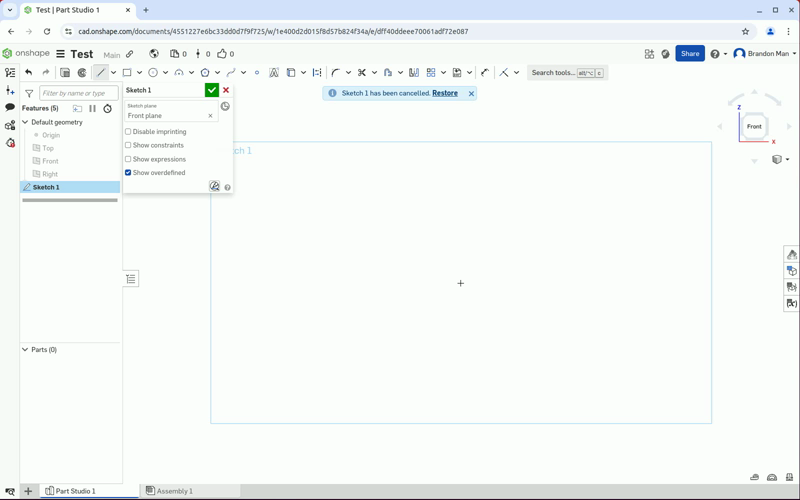
click(460, 282)
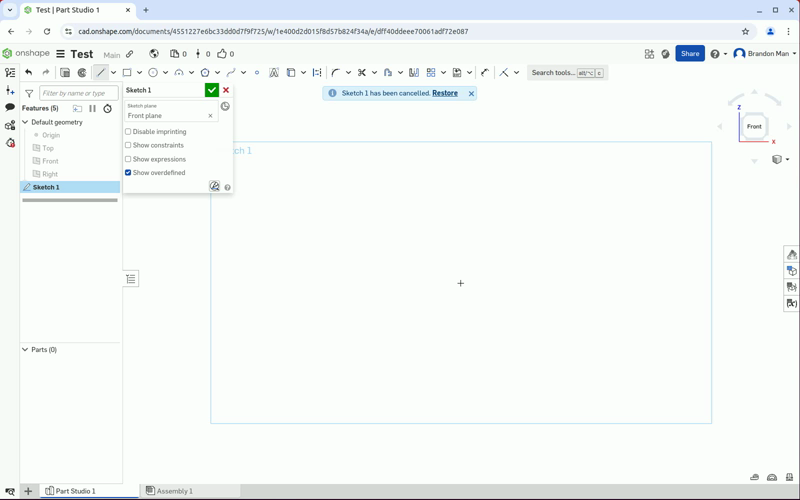
key_up(shift)
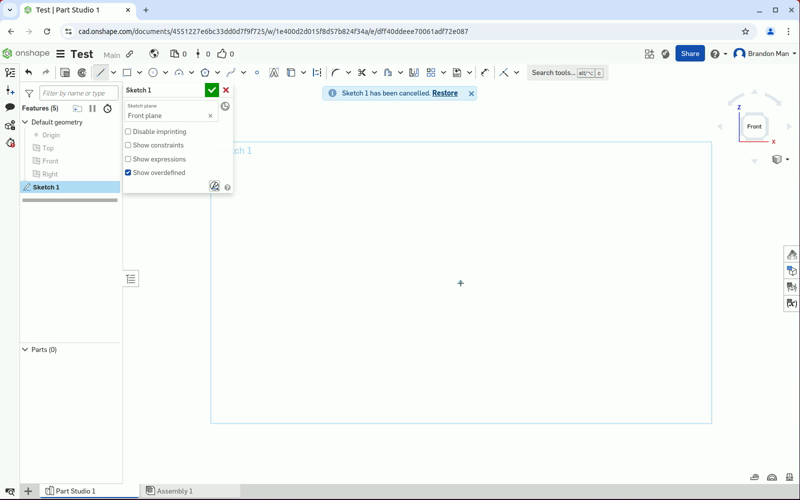
key_down(shift)
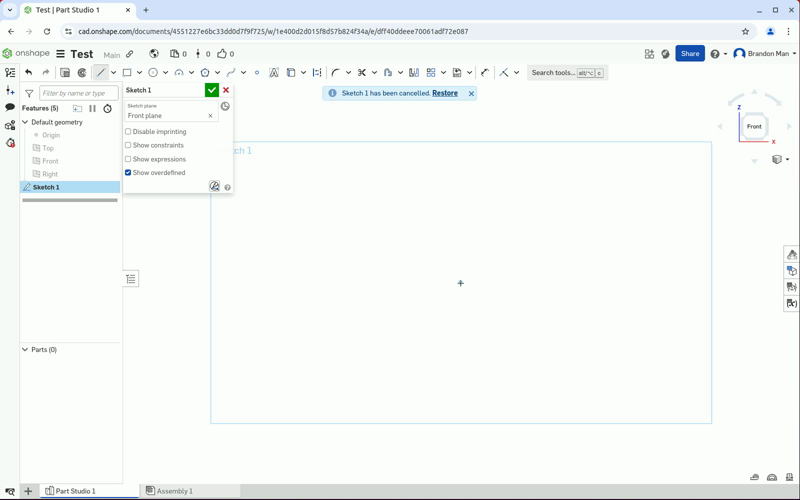
mouse_move(573, 282)
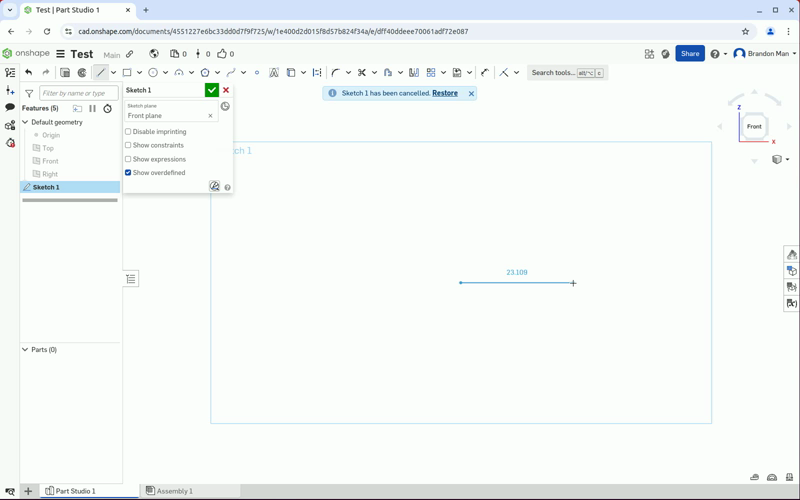
click(573, 282)
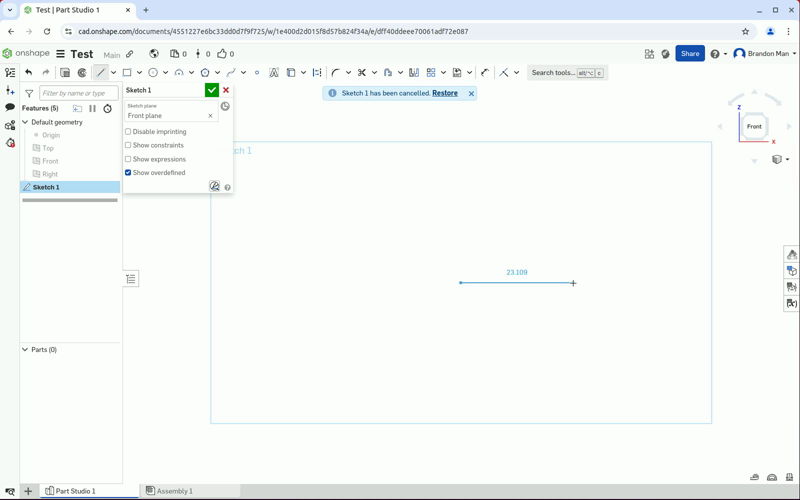
key_up(shift)
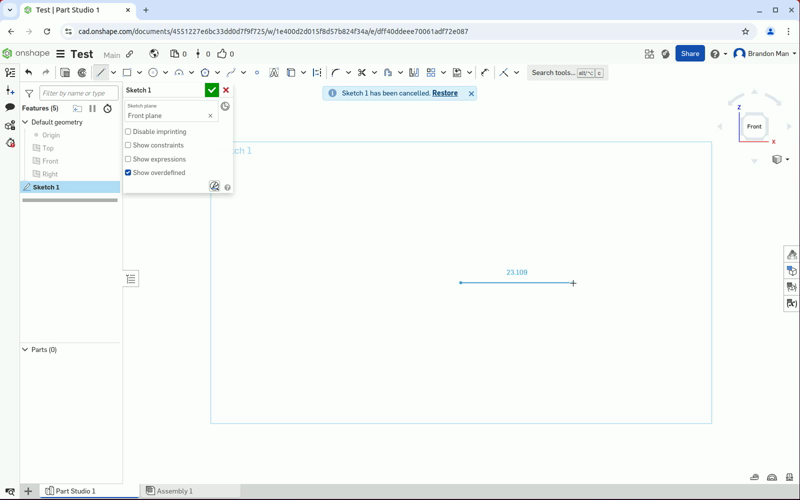
key_down(shift)
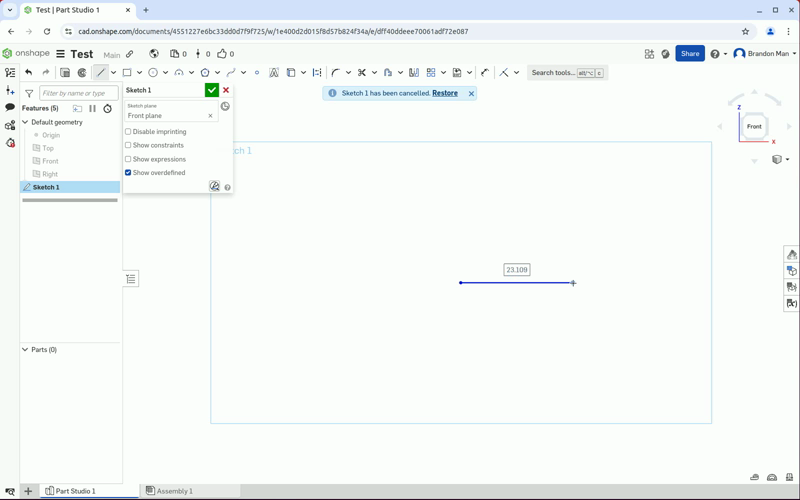
mouse_move(460, 176)
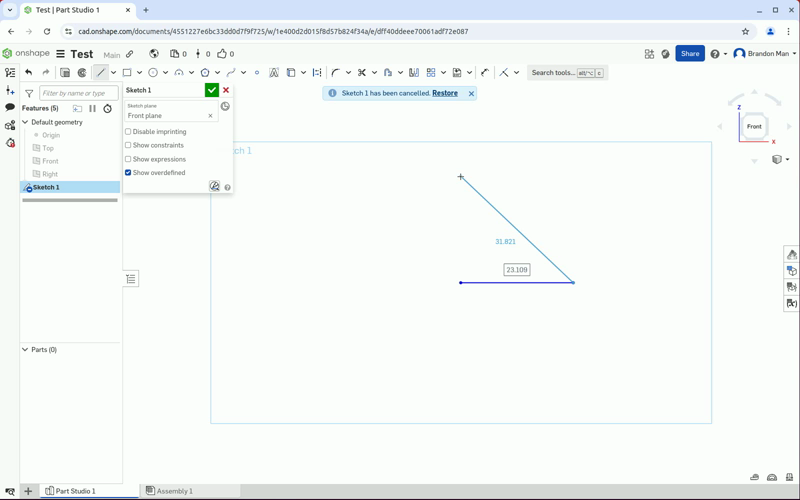
click(460, 176)
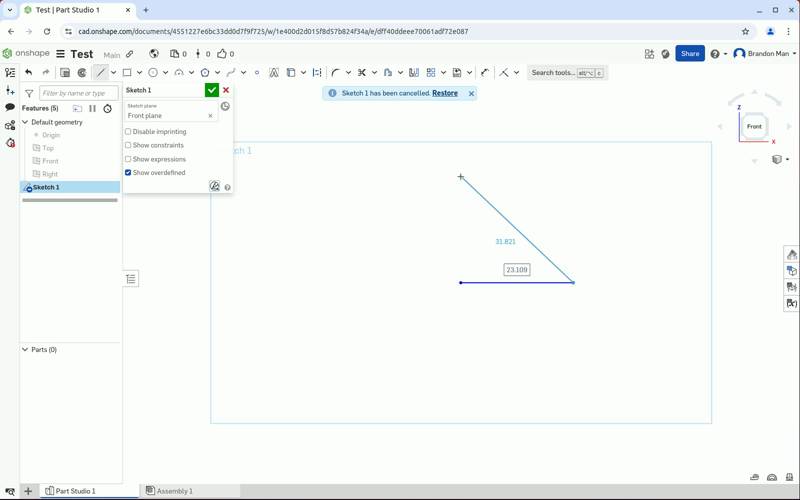
key_up(shift)
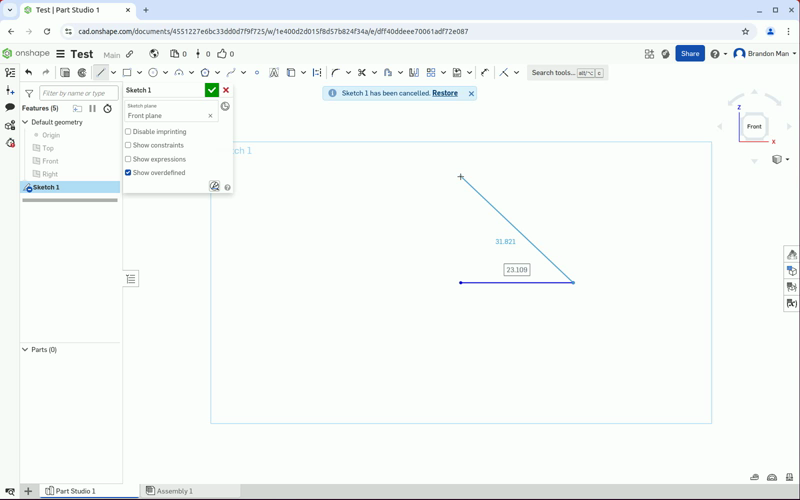
key_down(shift)
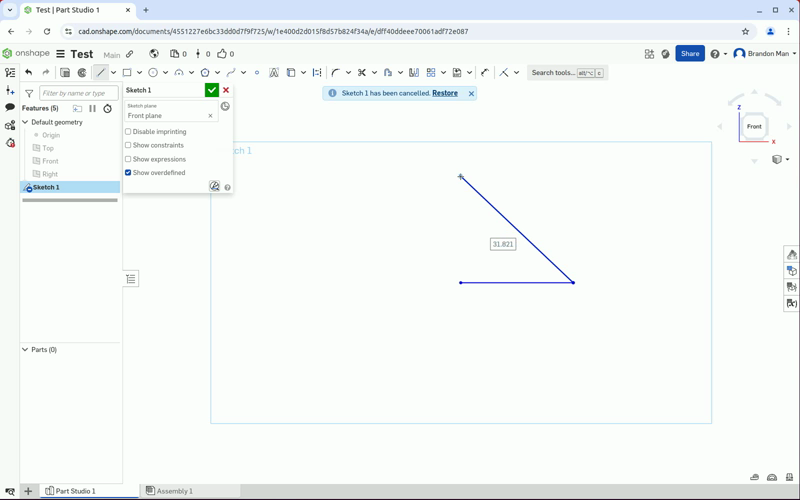
mouse_move(460, 282)
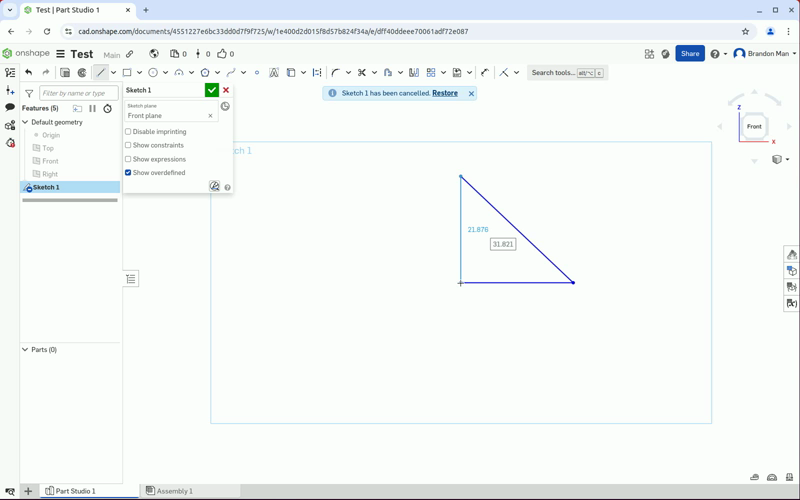
key_up(shift)
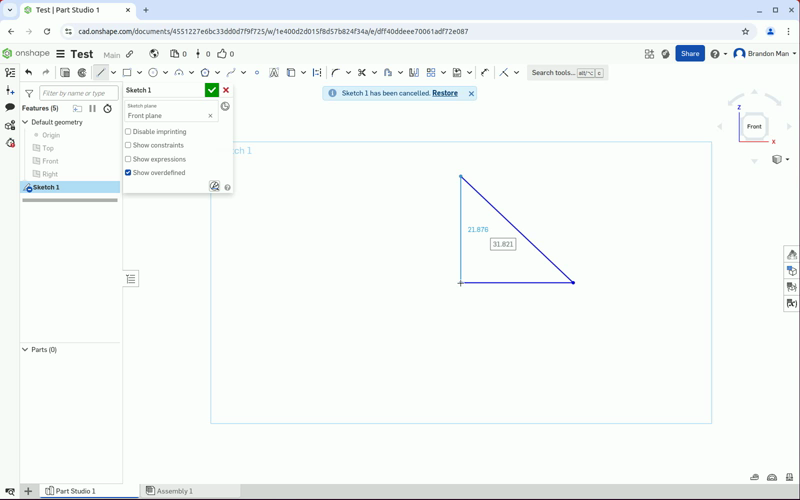
click(460, 282)
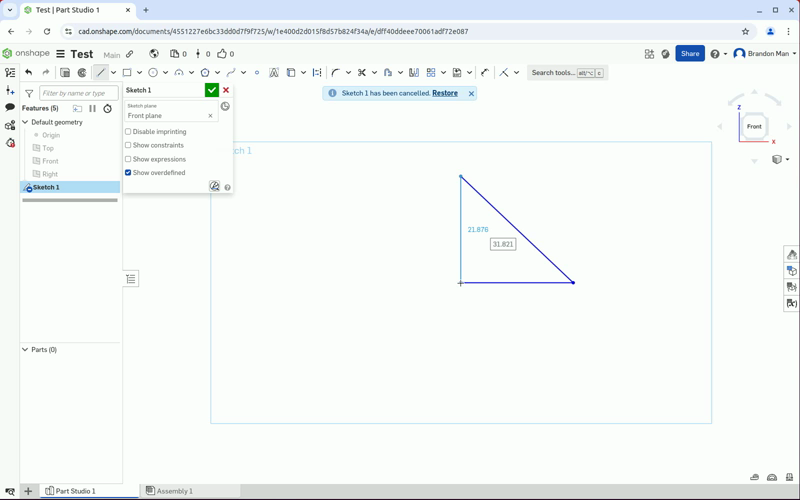
key(esc)
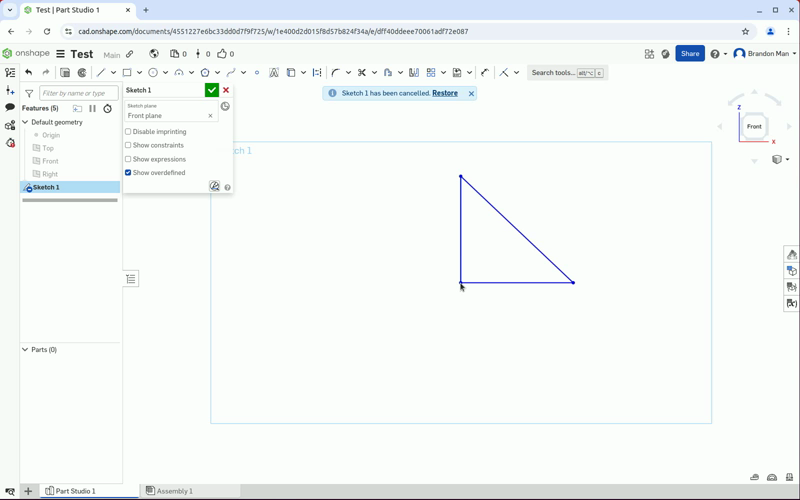
mouse_move(494, 238)
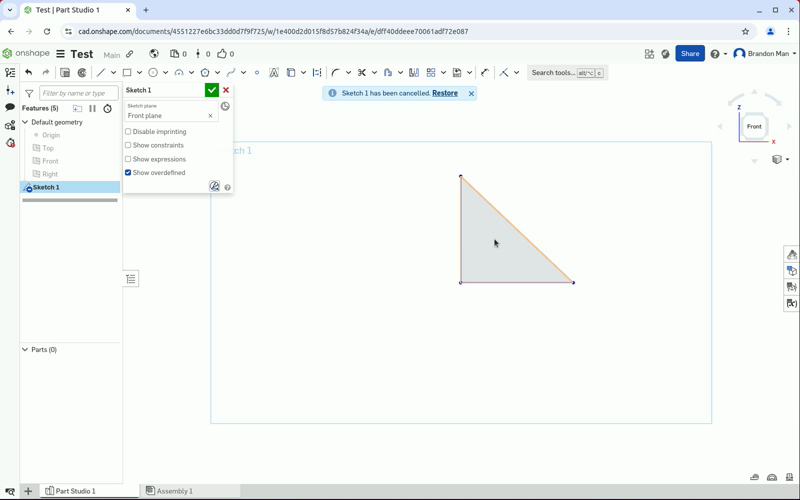
click(494, 238)
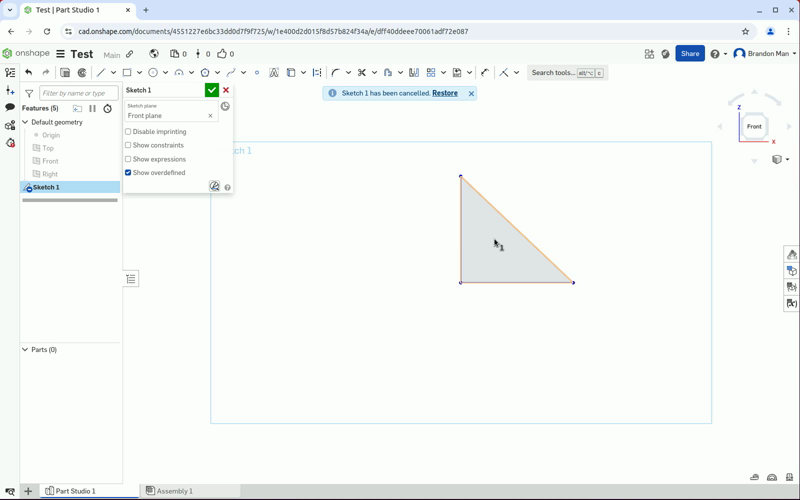
mouse_move(73, 352)
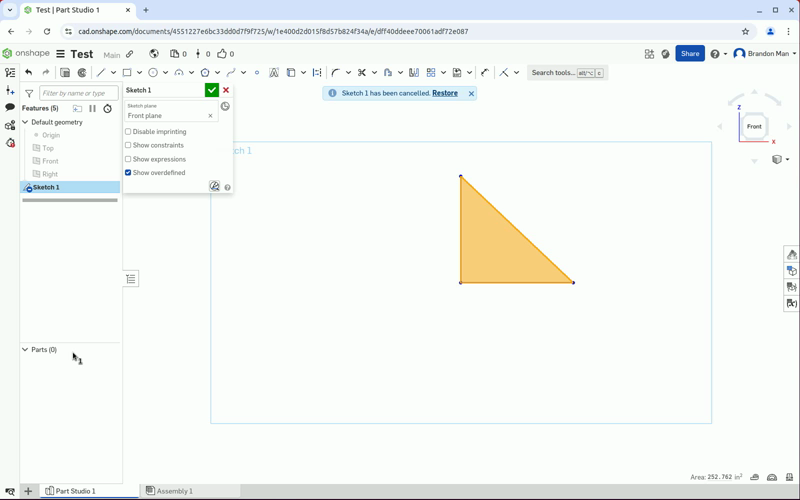
key(shift+y)
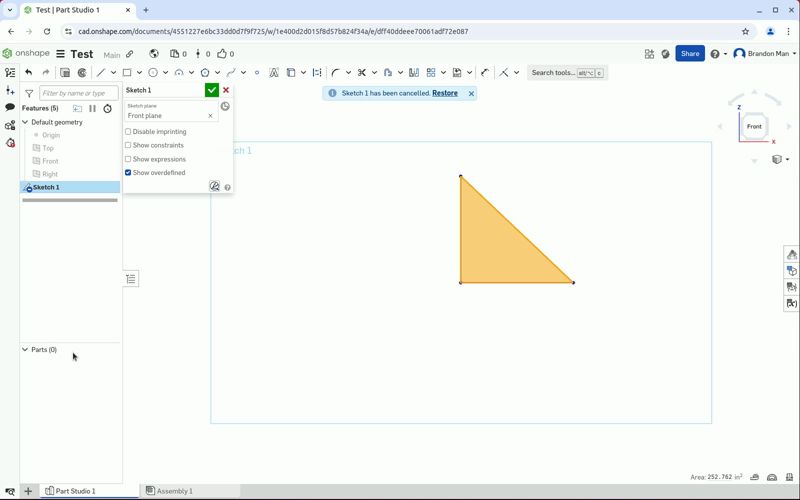
key(shift+e)
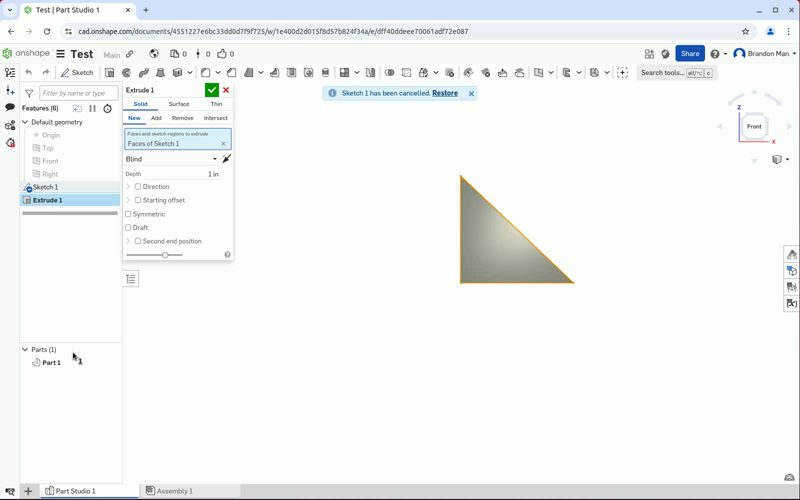
mouse_move(143, 106)
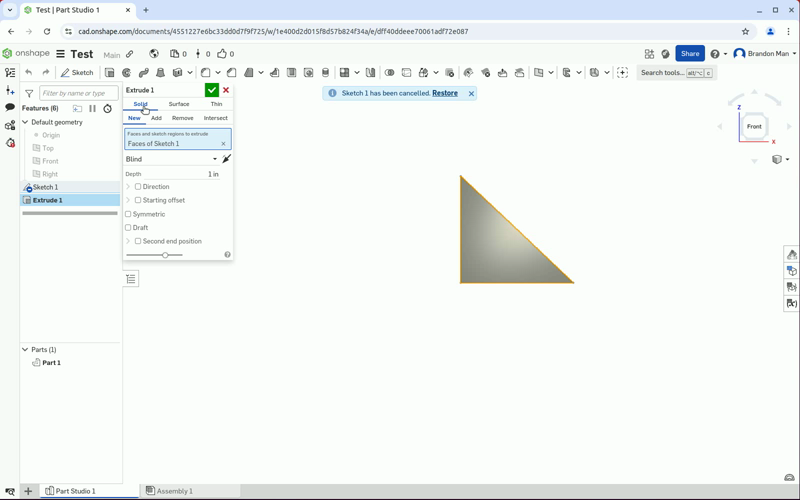
click(143, 106)
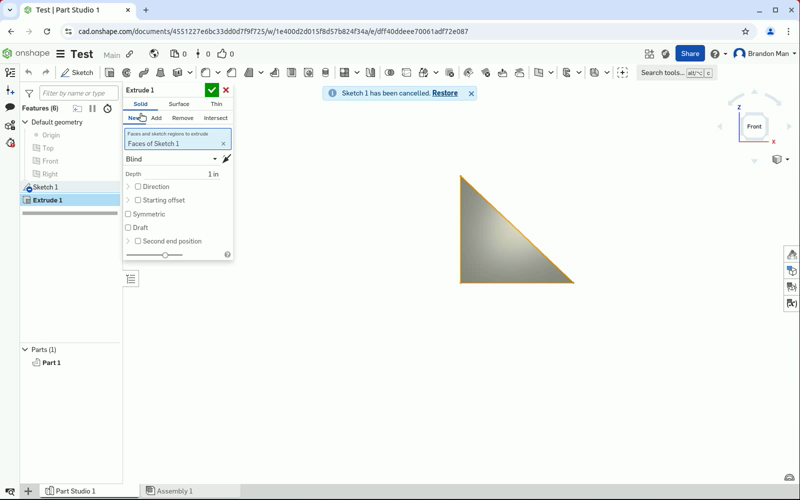
mouse_move(137, 120)
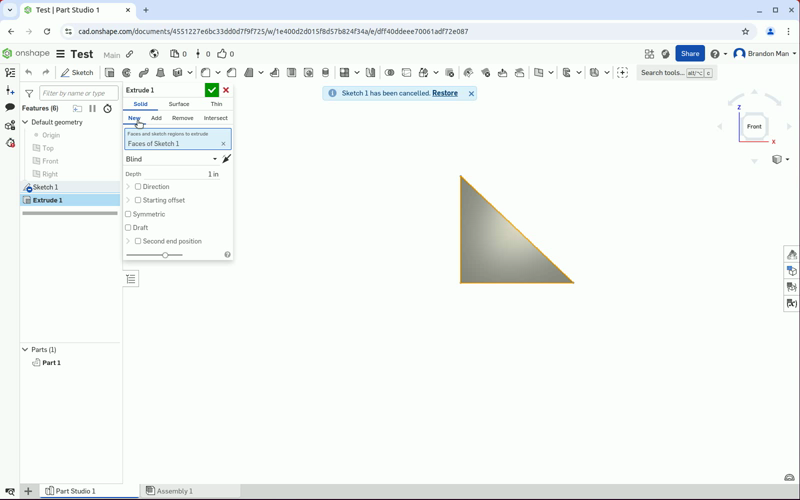
click(137, 120)
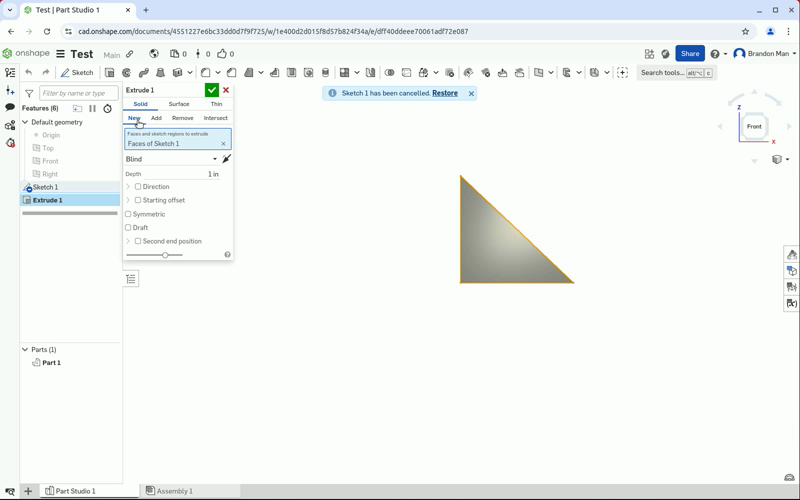
key(tab, 4)
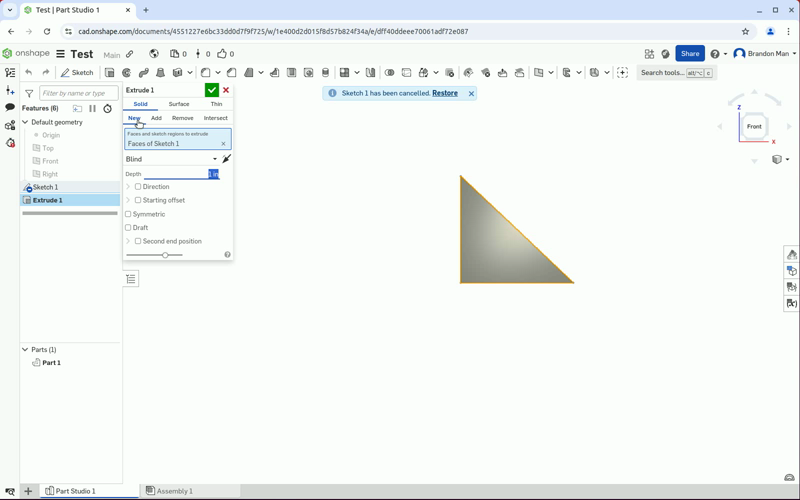
text(23.108)
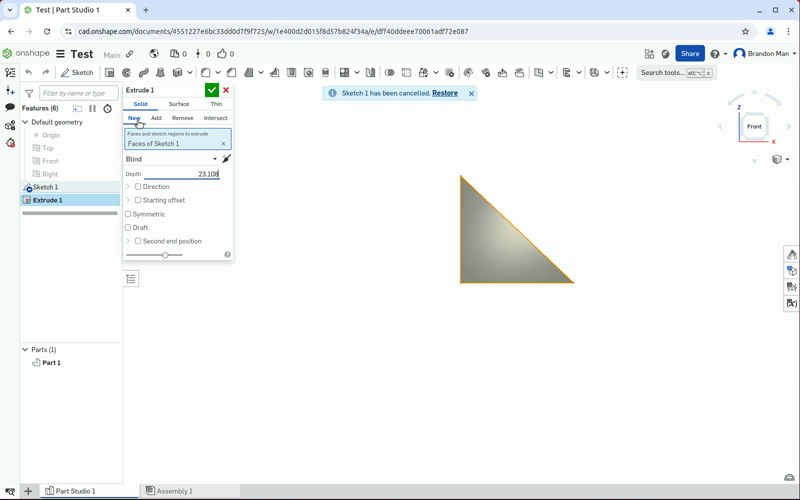
key(enter)
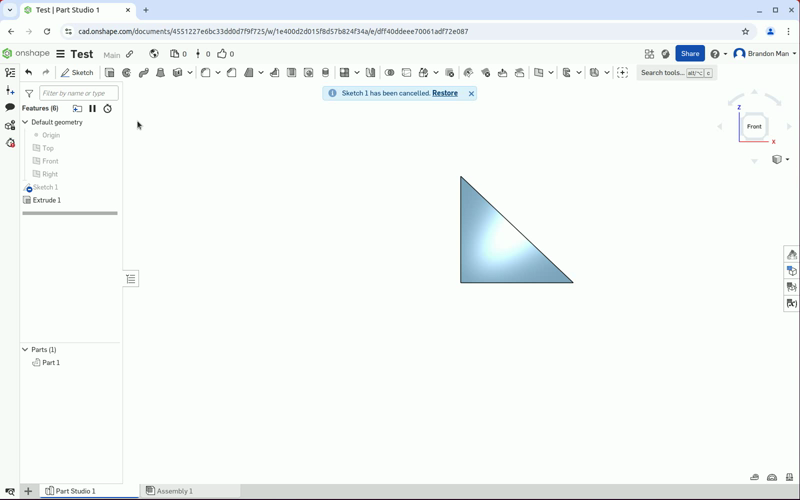
key(shift+h)
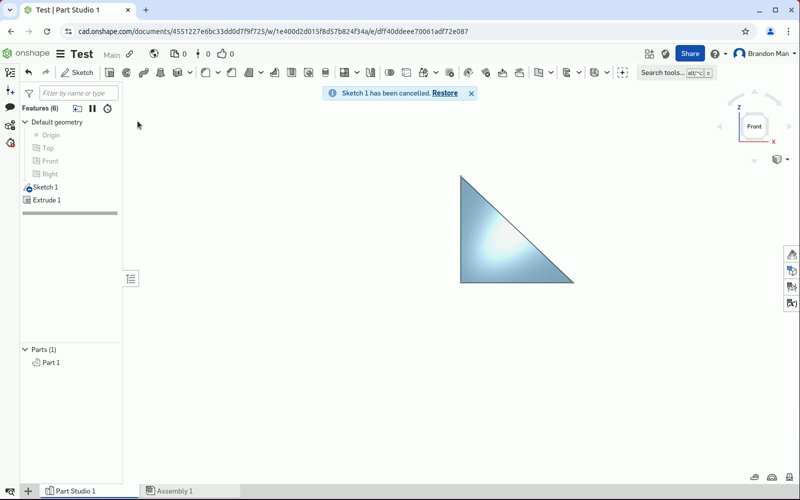
key(shift+h)
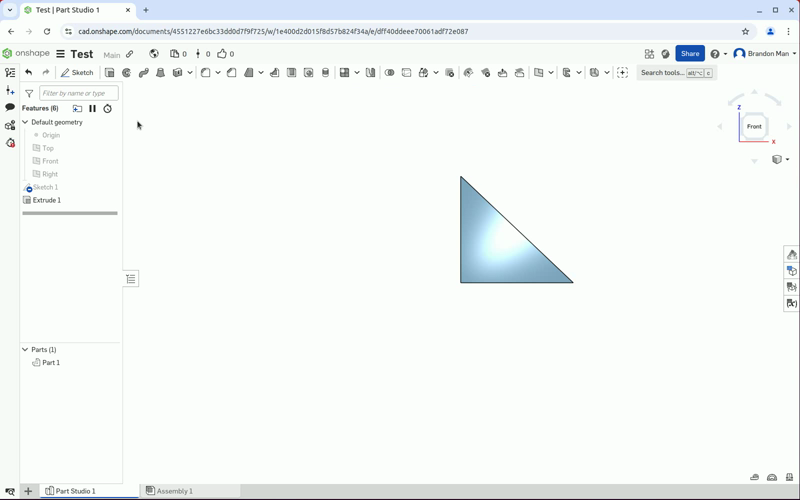
mouse_move(73, 189)
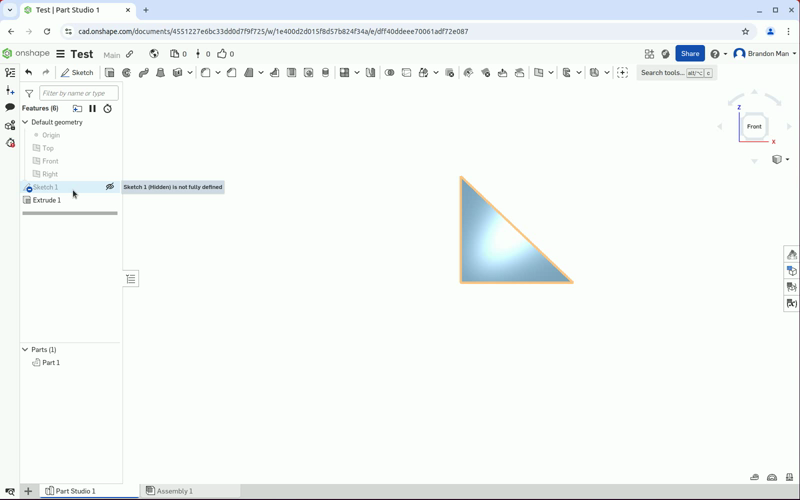
click(73, 189)
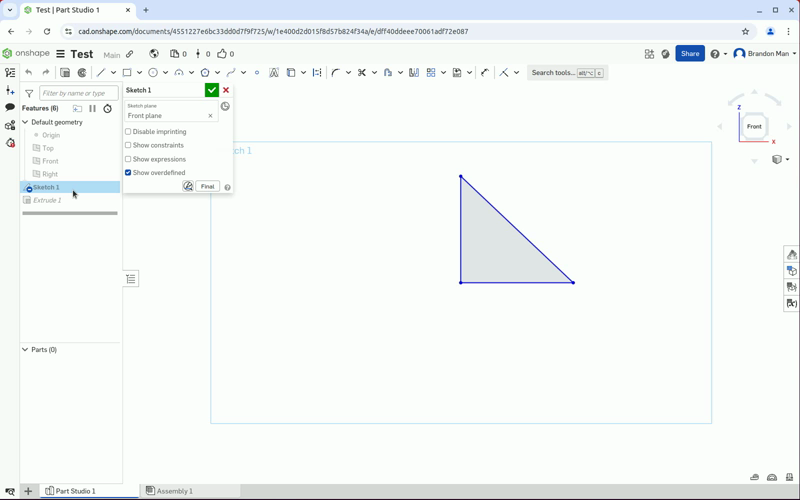
mouse_move(229, 92)
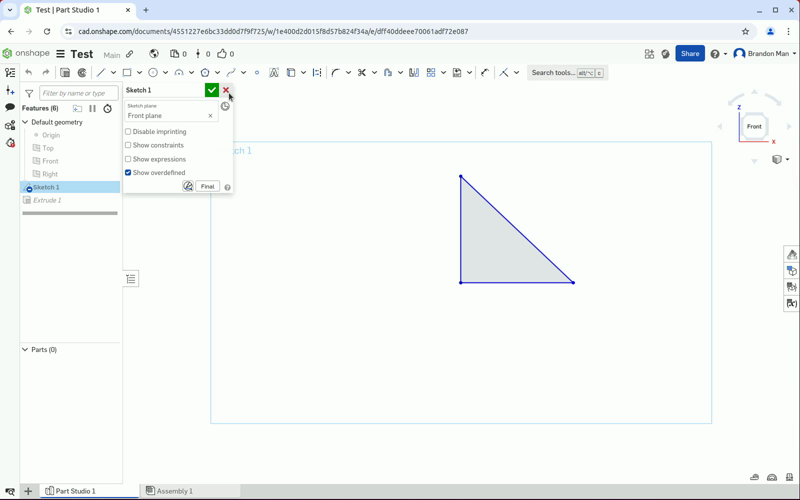
click(229, 92)
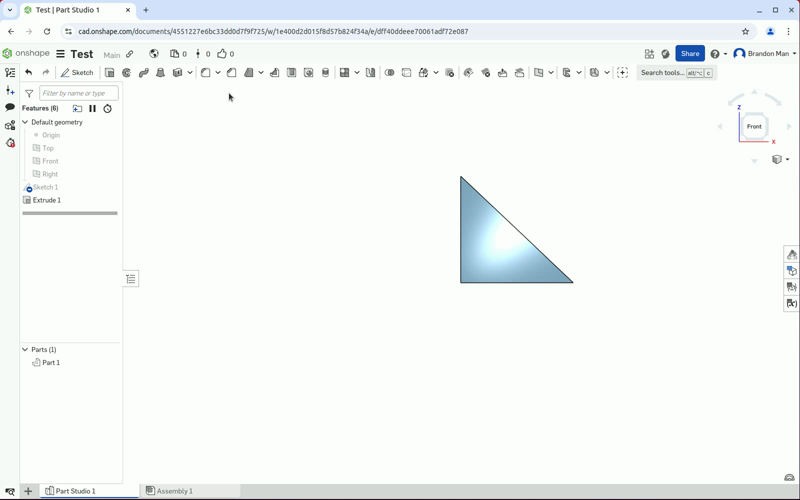
mouse_move(541, 75)
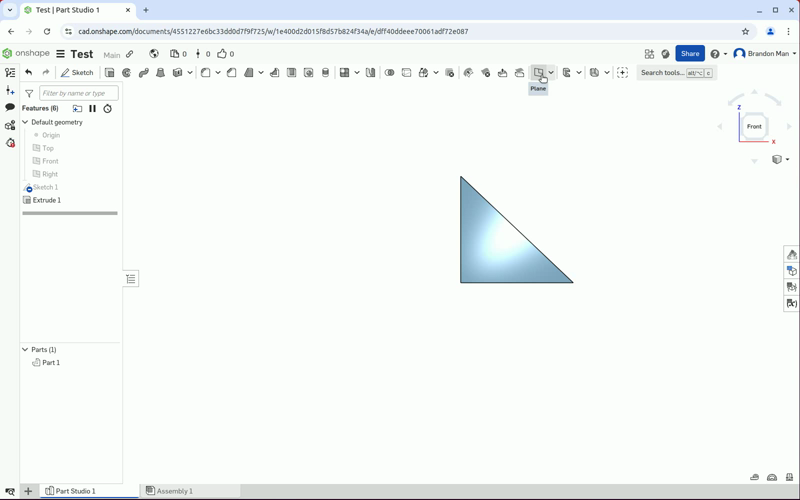
click(541, 75)
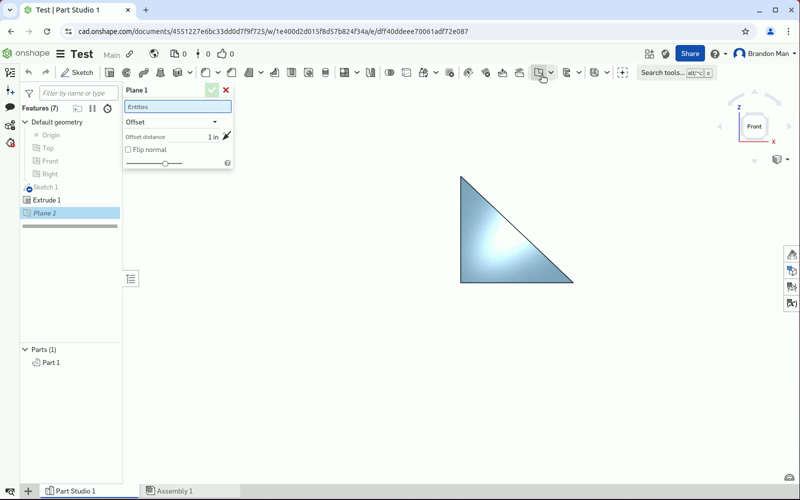
mouse_move(73, 163)
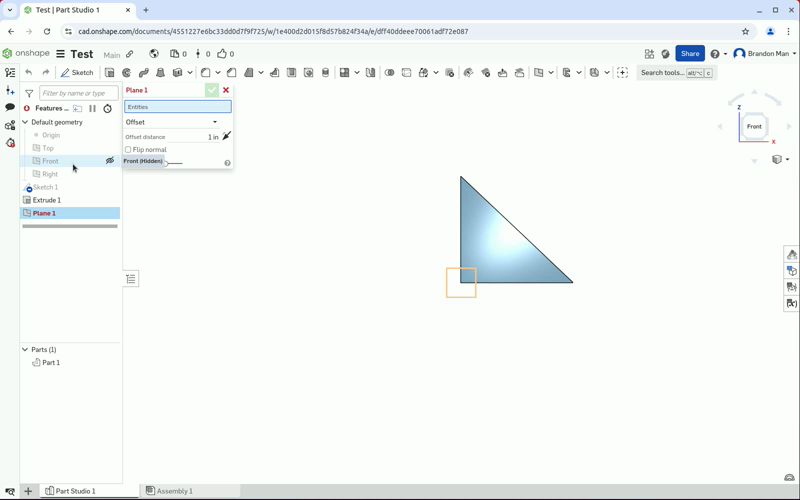
click(73, 163)
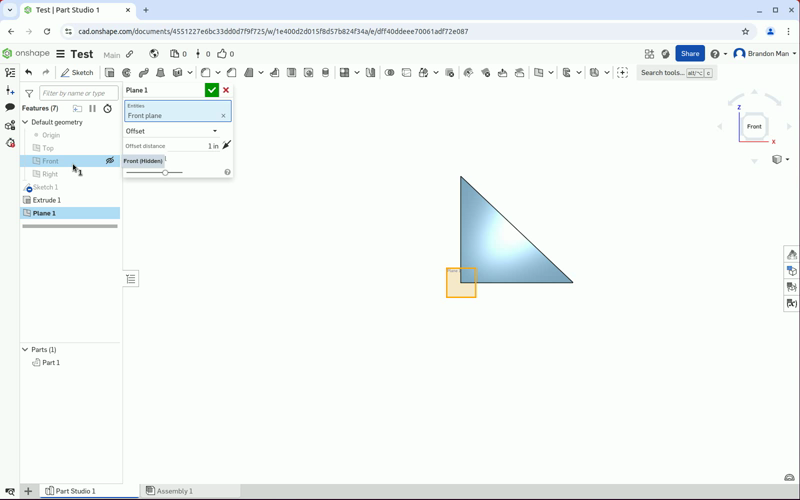
key(tab, 2)
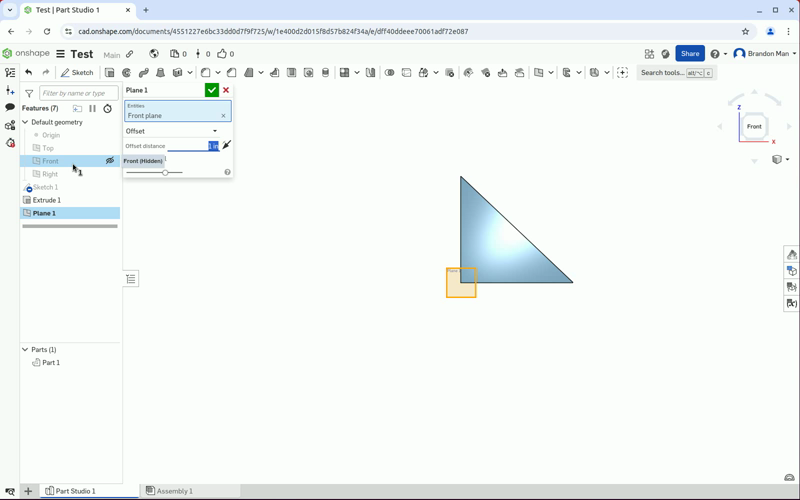
text(23.108)
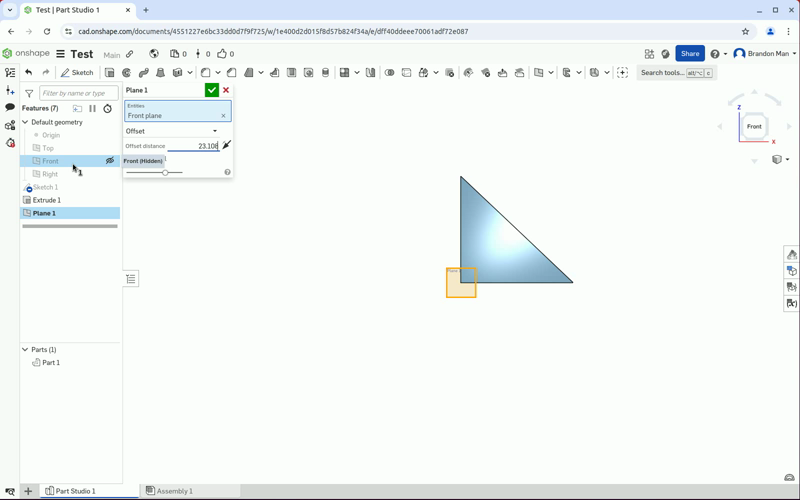
key(enter, 2)
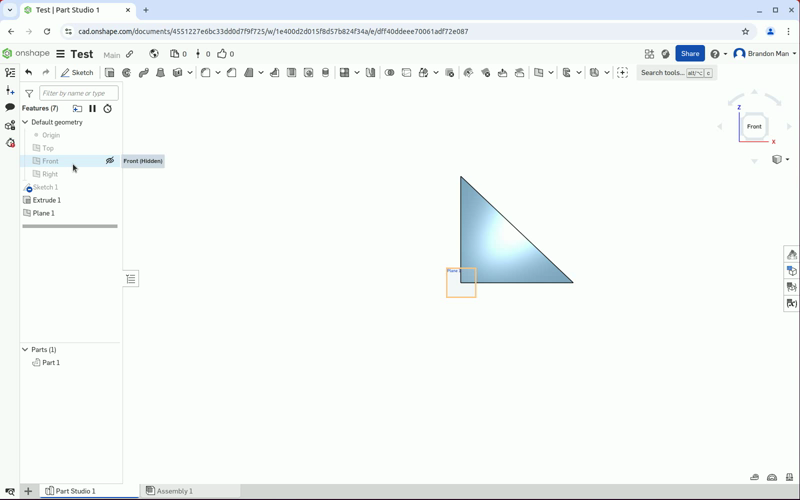
key(shift+s)
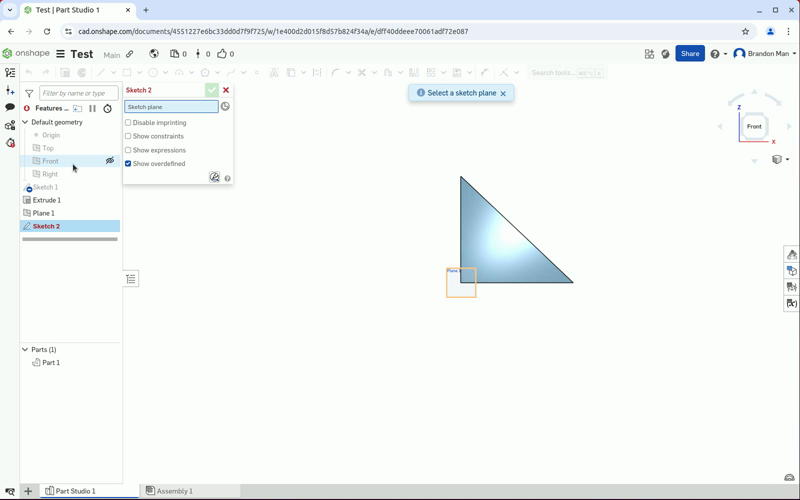
mouse_move(73, 215)
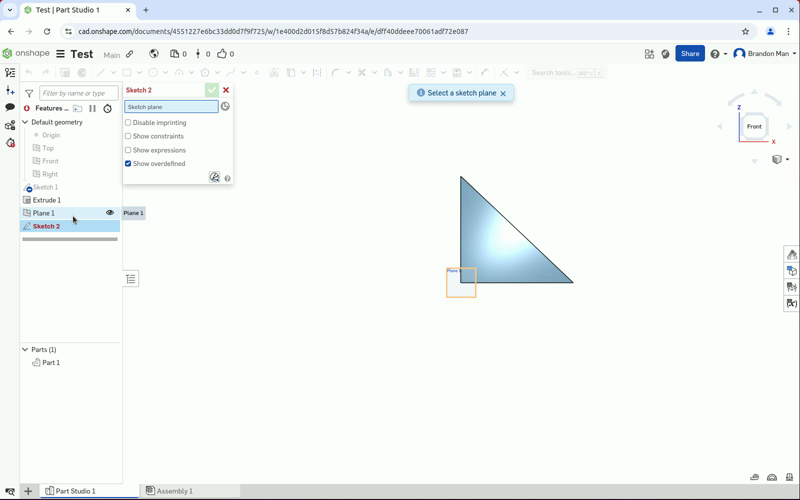
click(73, 215)
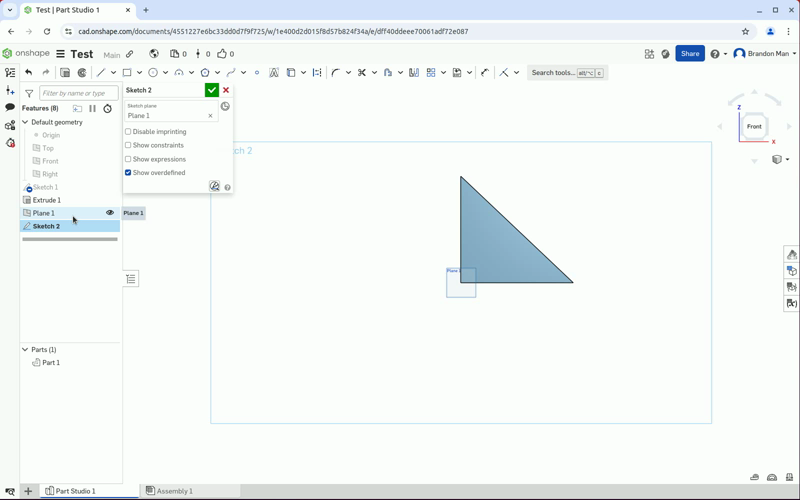
mouse_move(73, 352)
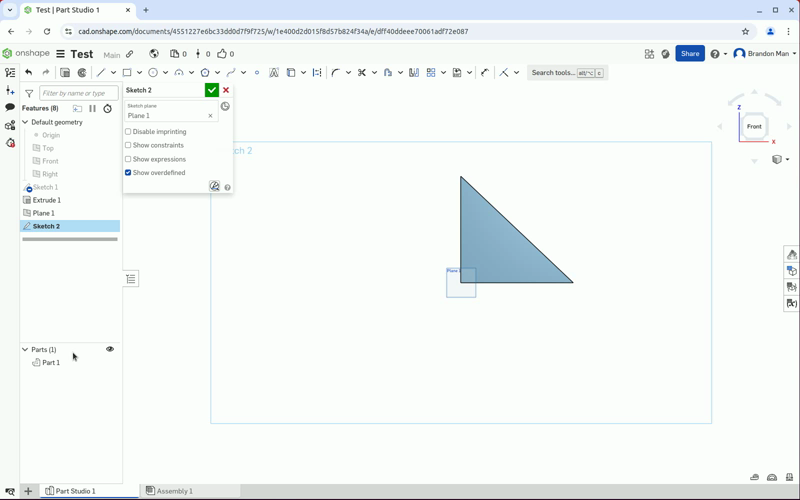
key(y)
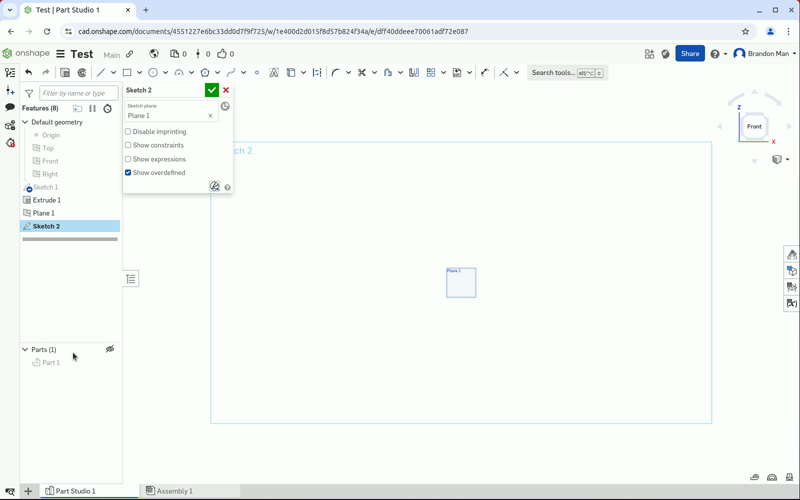
key(l)
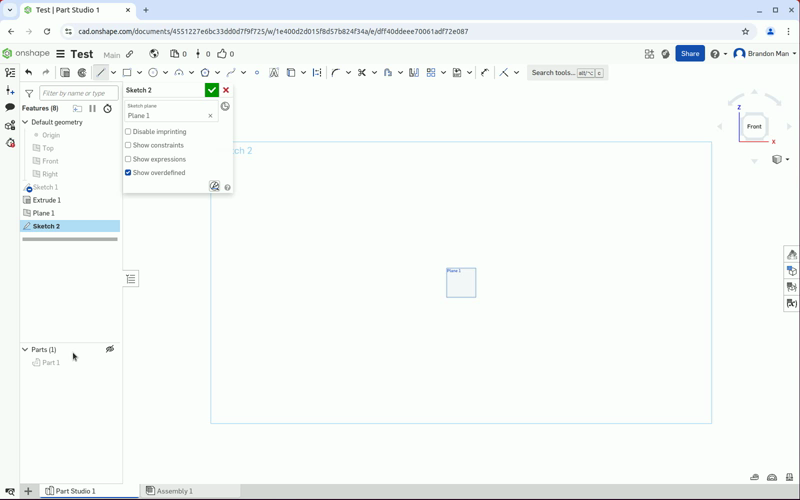
key_down(shift)
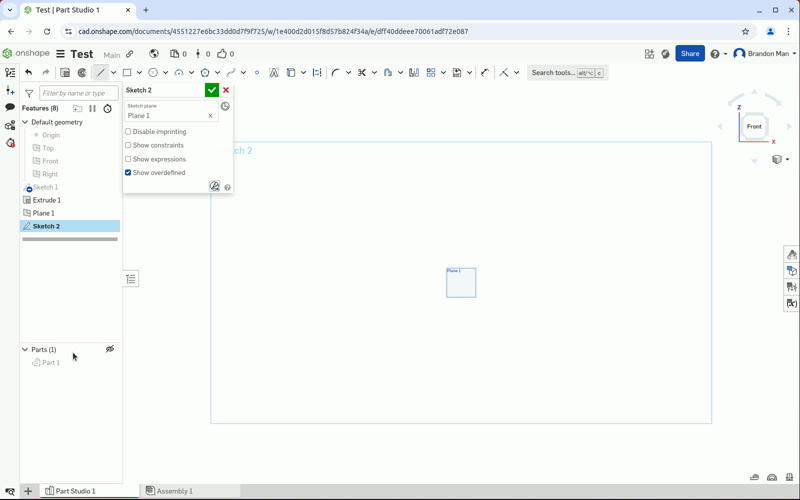
mouse_move(516, 282)
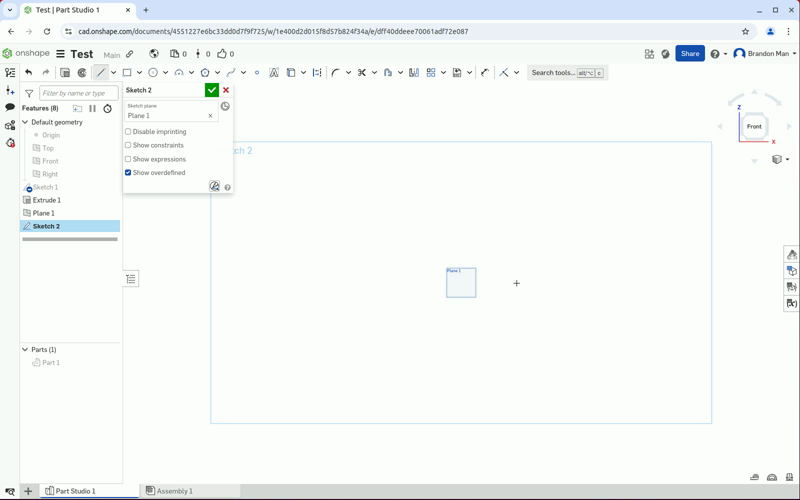
click(516, 282)
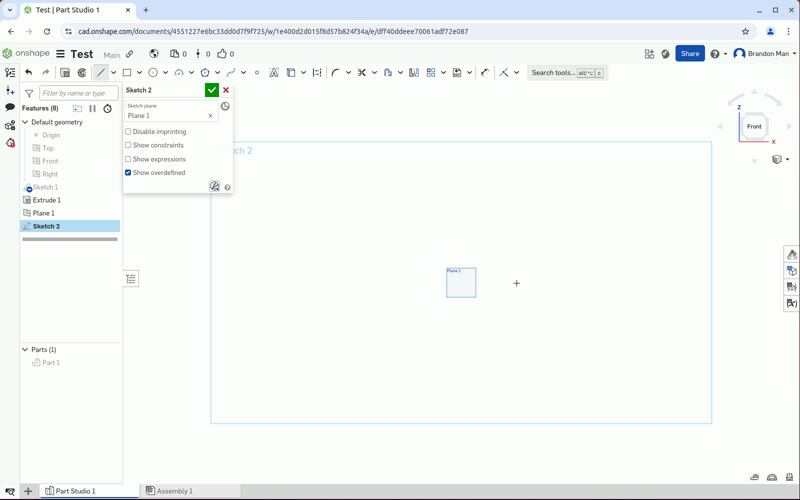
key_up(shift)
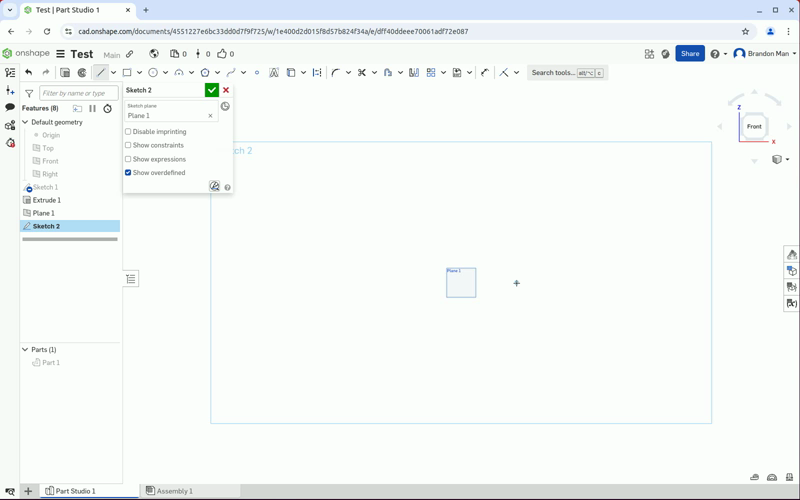
key_down(shift)
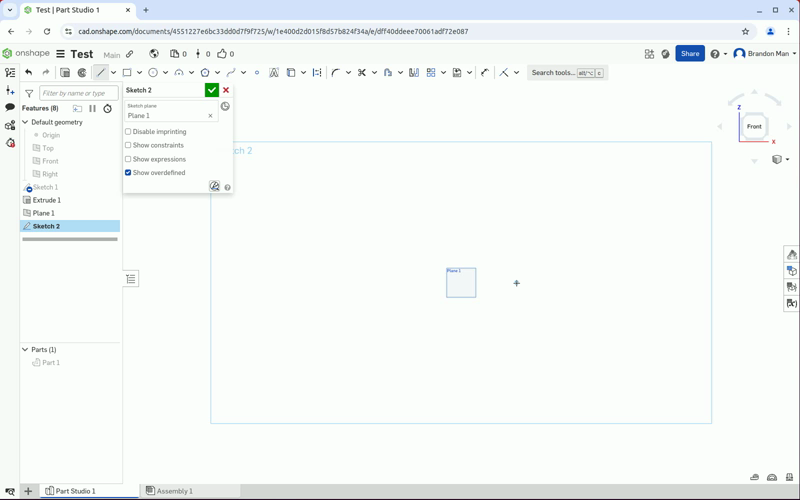
mouse_move(546, 282)
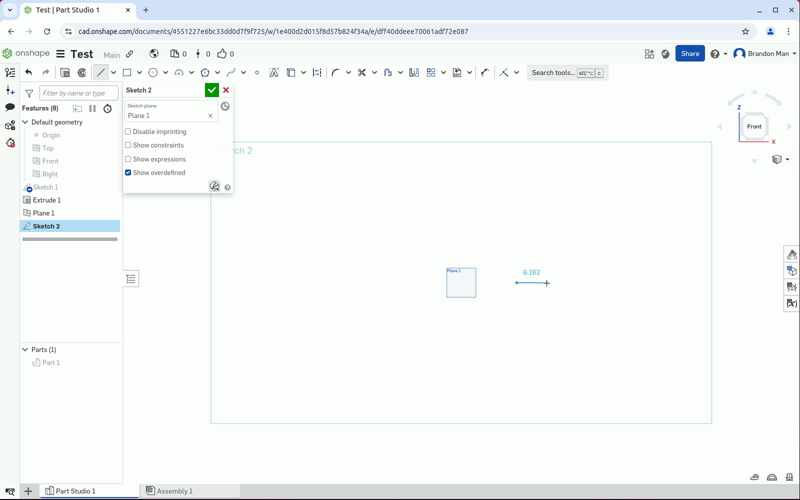
mouse_move(573, 282)
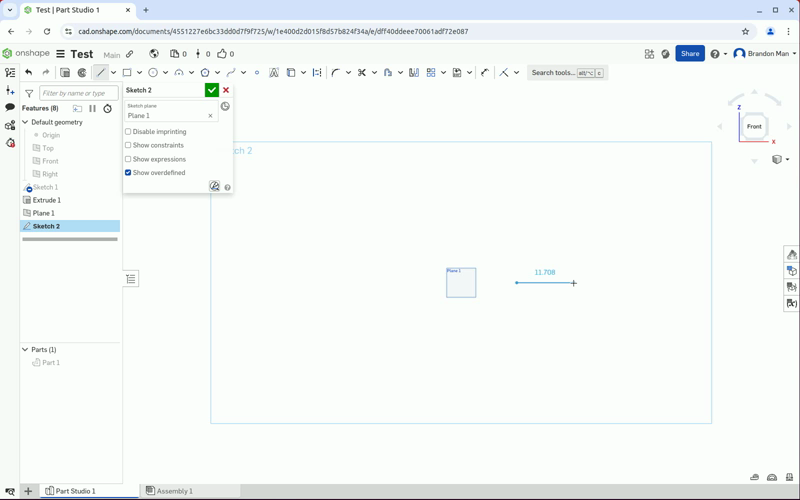
click(573, 282)
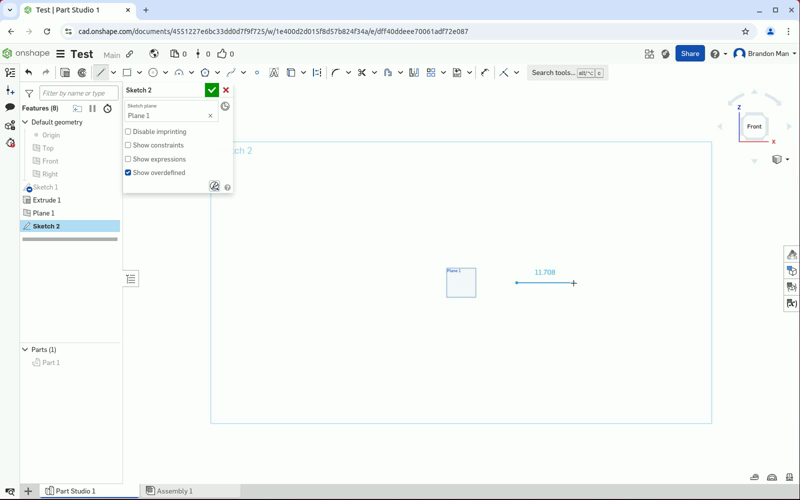
key_up(shift)
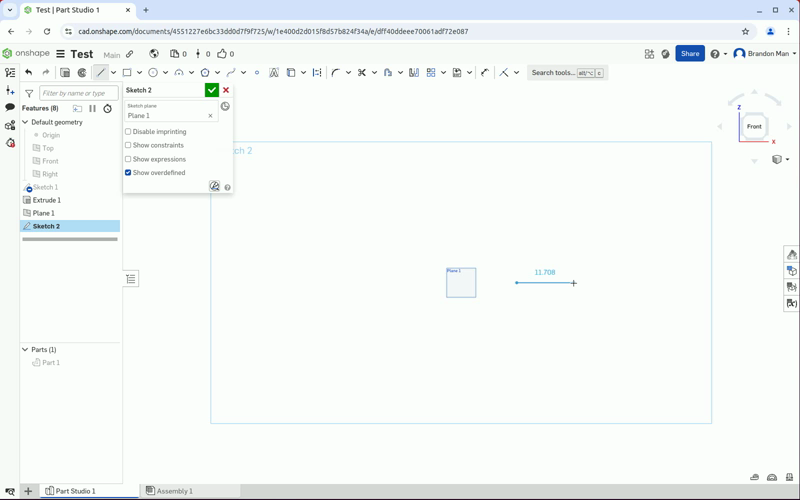
key_down(shift)
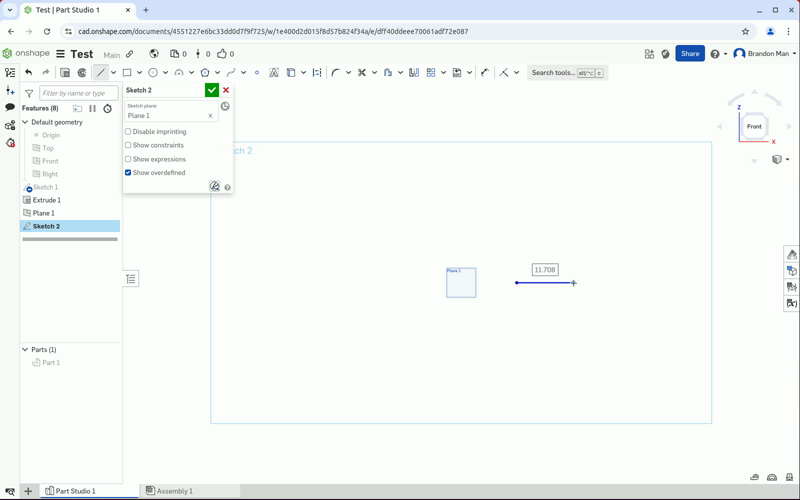
mouse_move(516, 229)
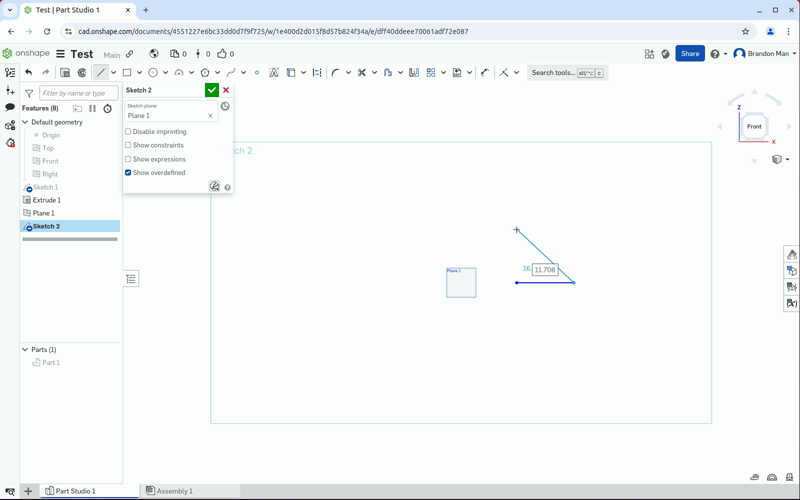
click(516, 229)
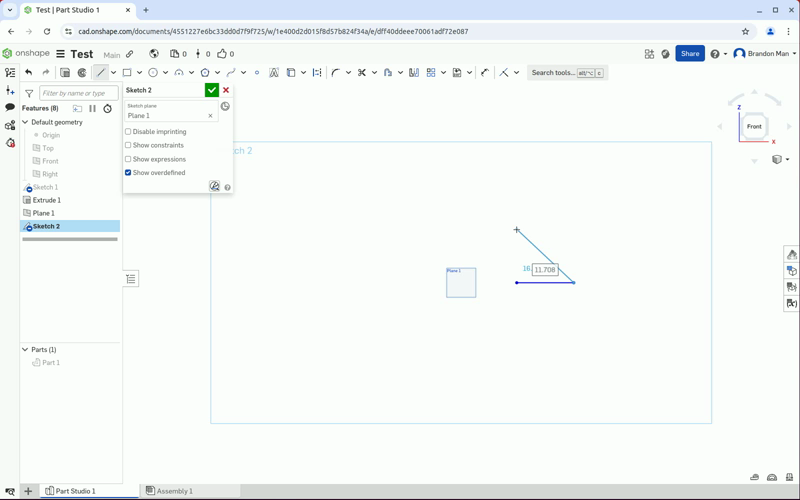
key_up(shift)
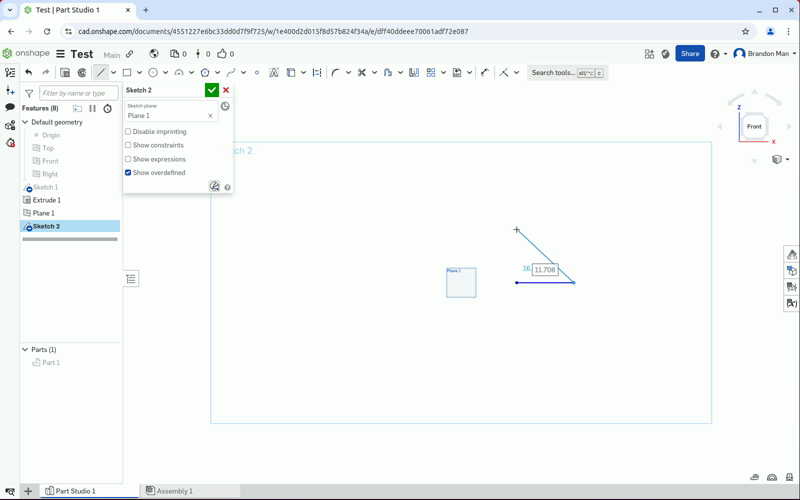
mouse_move(546, 229)
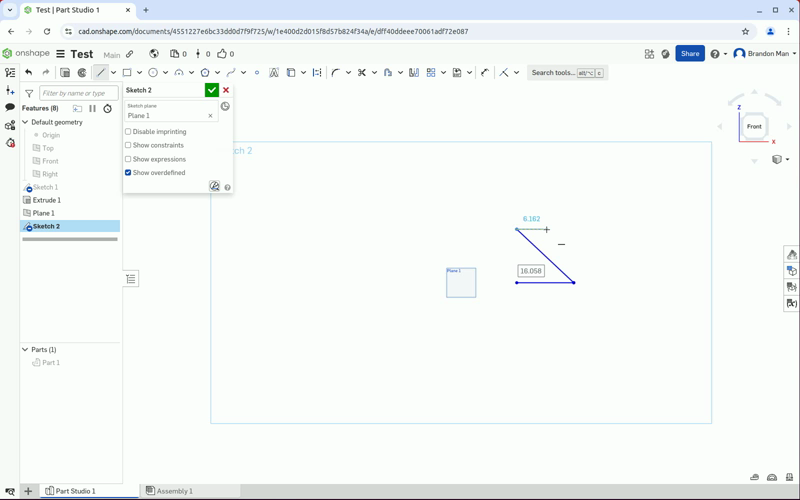
key_down(shift)
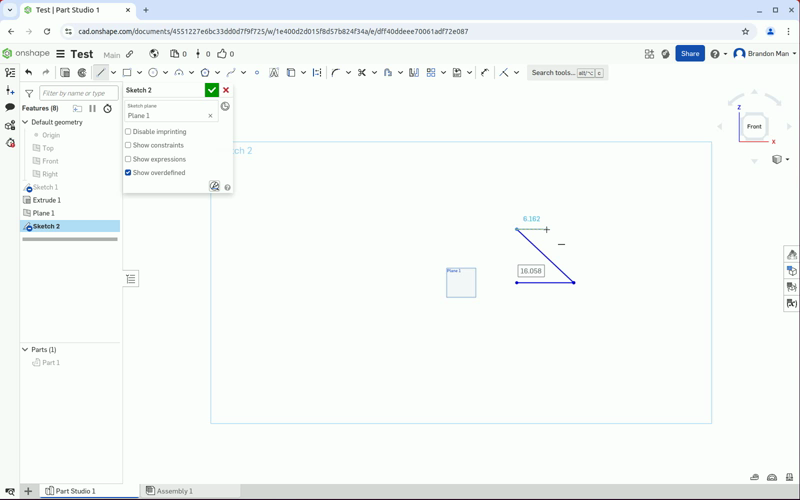
mouse_move(516, 282)
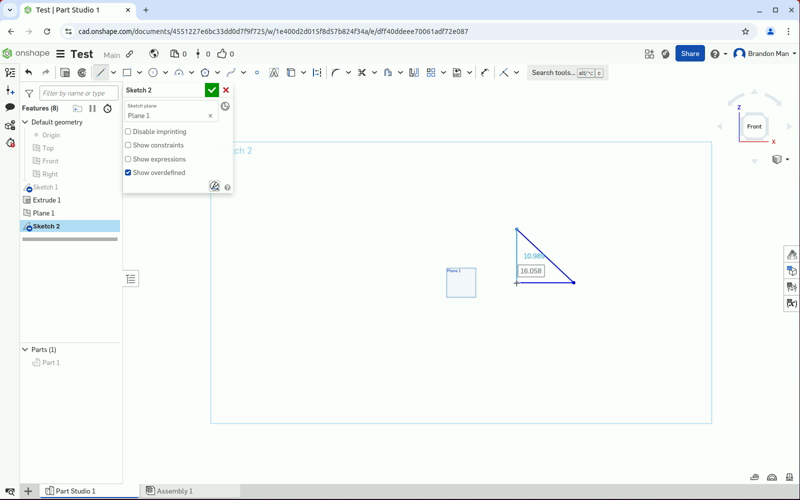
key_up(shift)
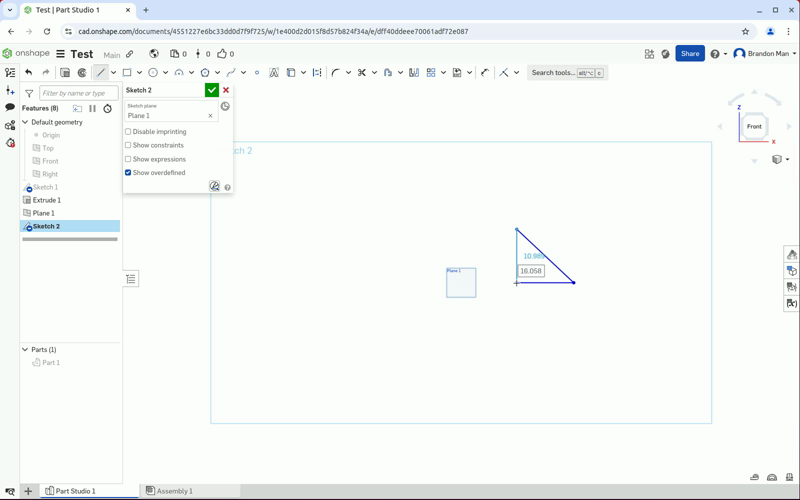
click(516, 282)
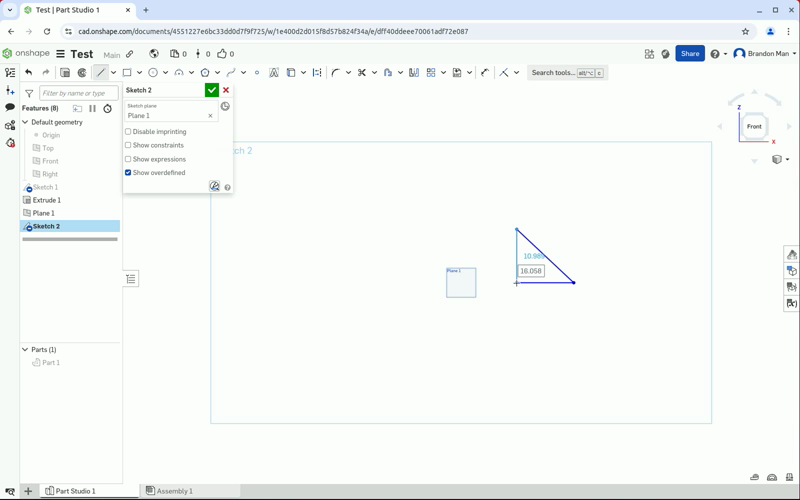
key(esc)
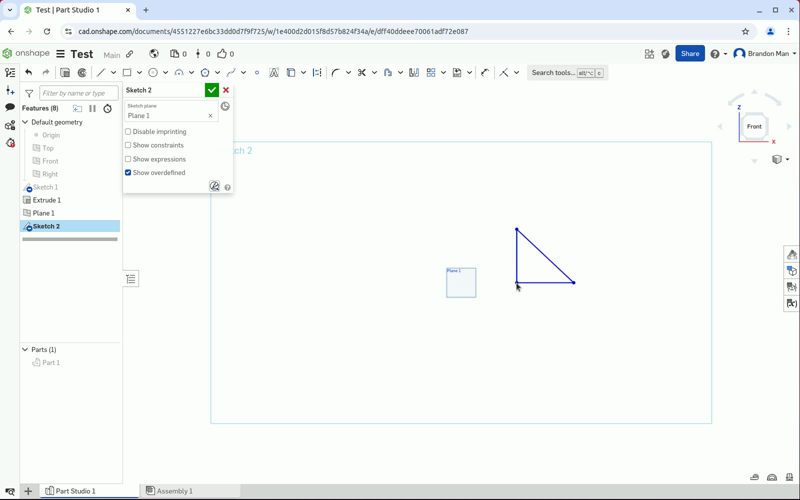
mouse_move(520, 247)
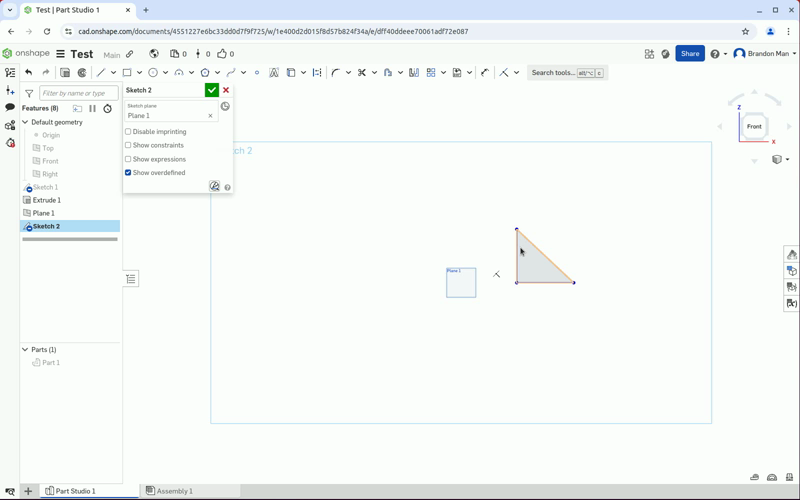
scroll(6)
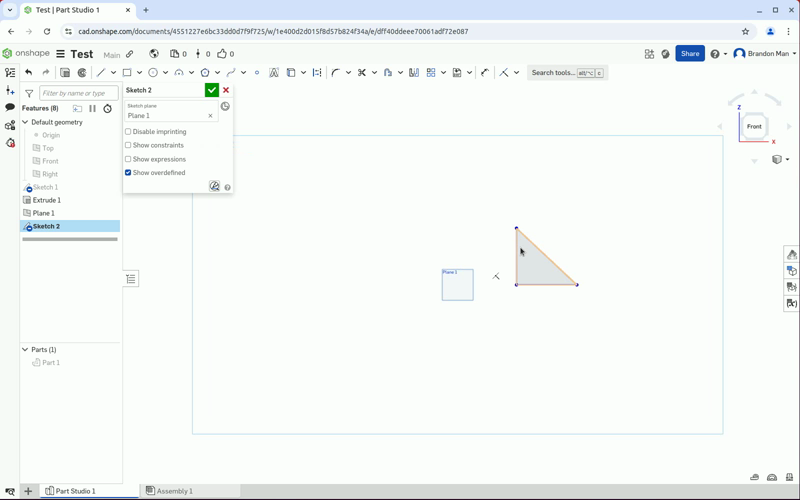
scroll(6)
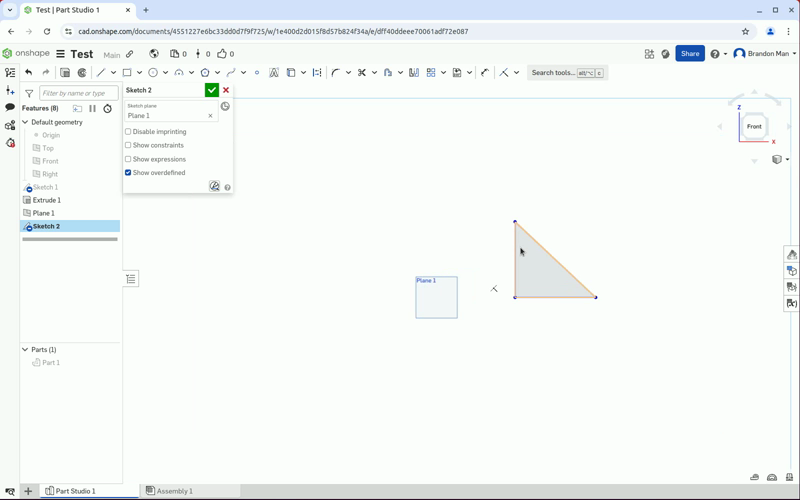
scroll(6)
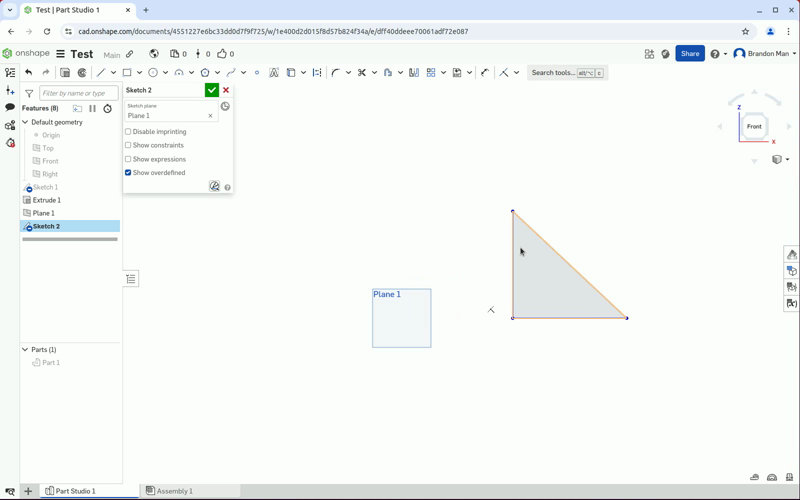
scroll(6)
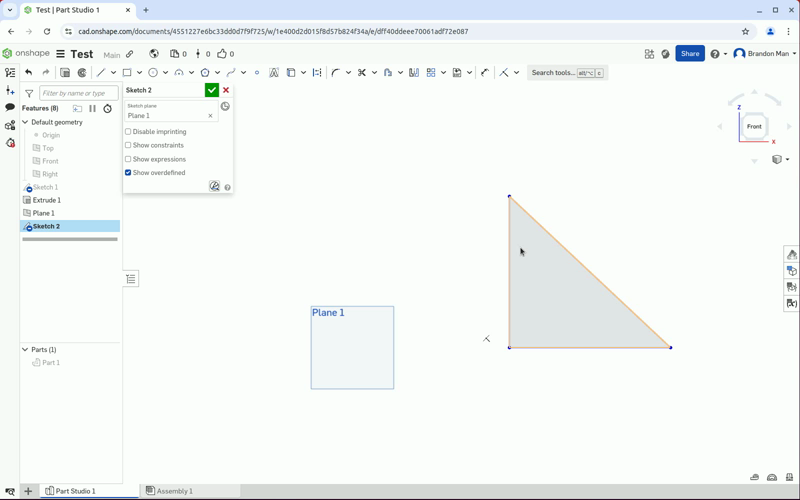
scroll(6)
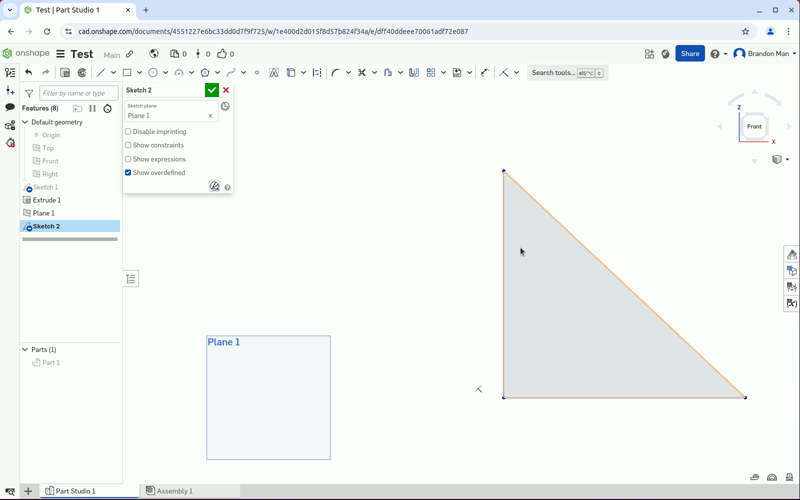
scroll(6)
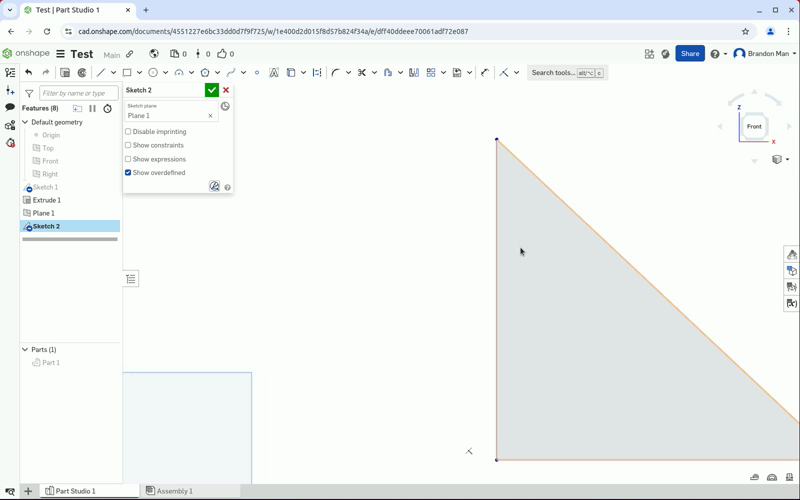
scroll(6)
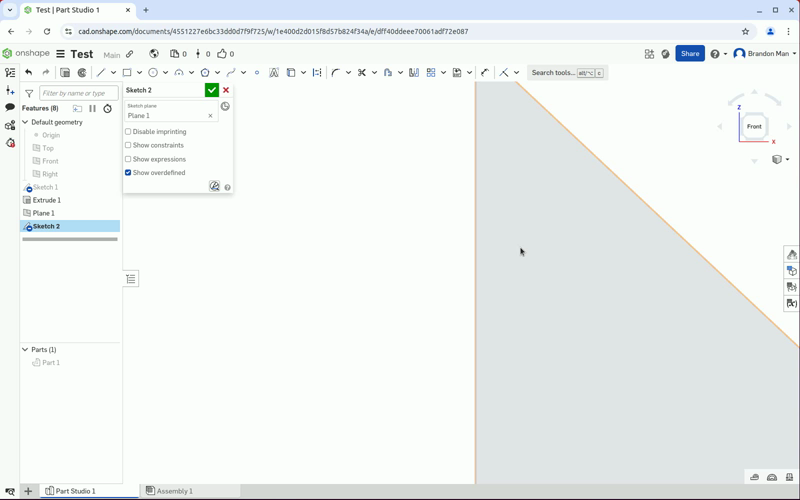
click(520, 247)
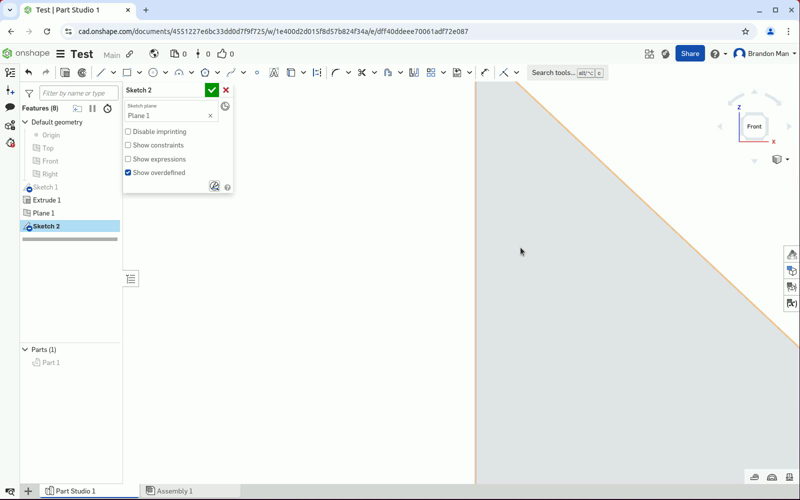
scroll(-6)
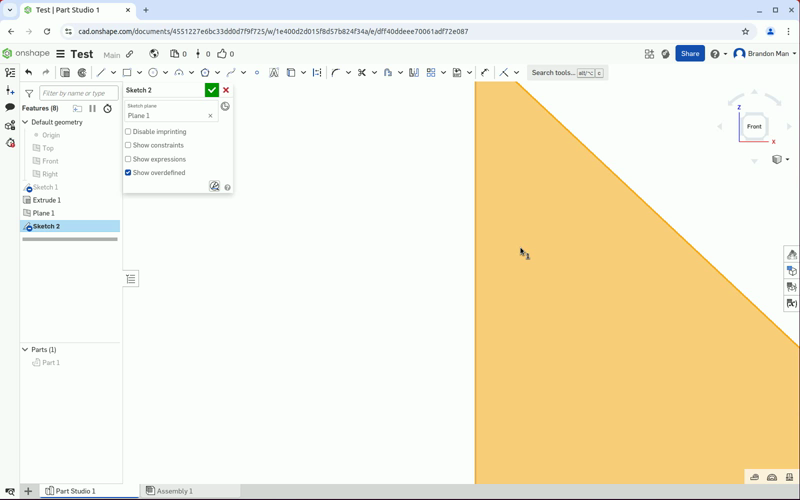
scroll(-6)
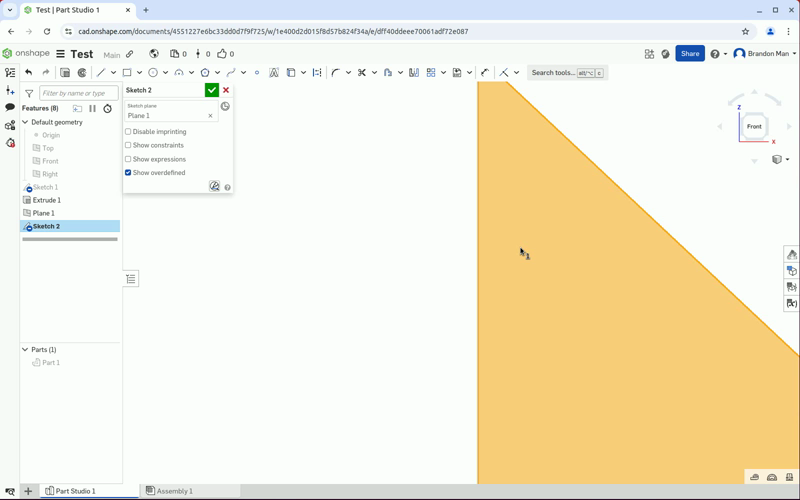
scroll(-6)
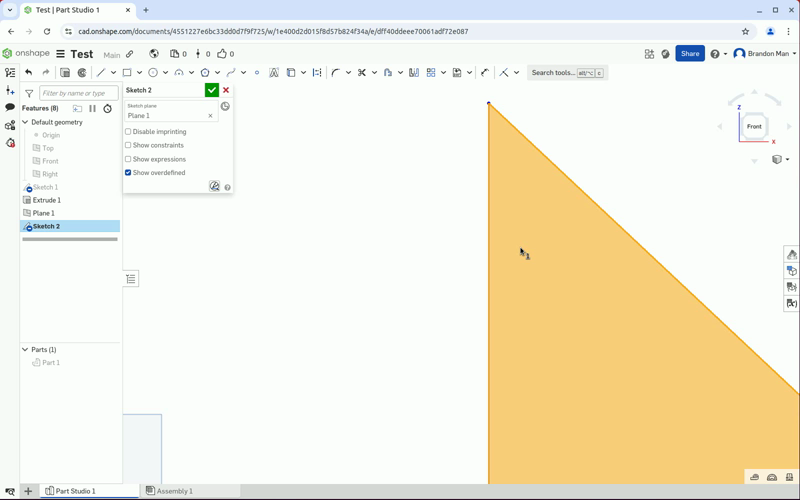
scroll(-6)
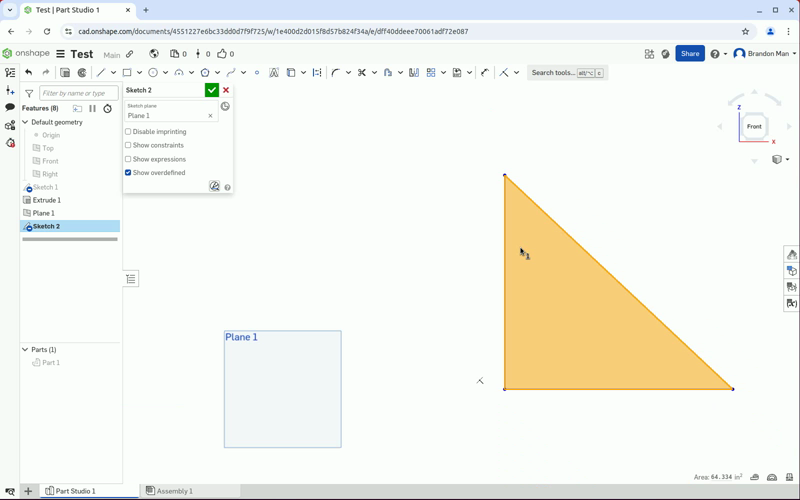
scroll(-6)
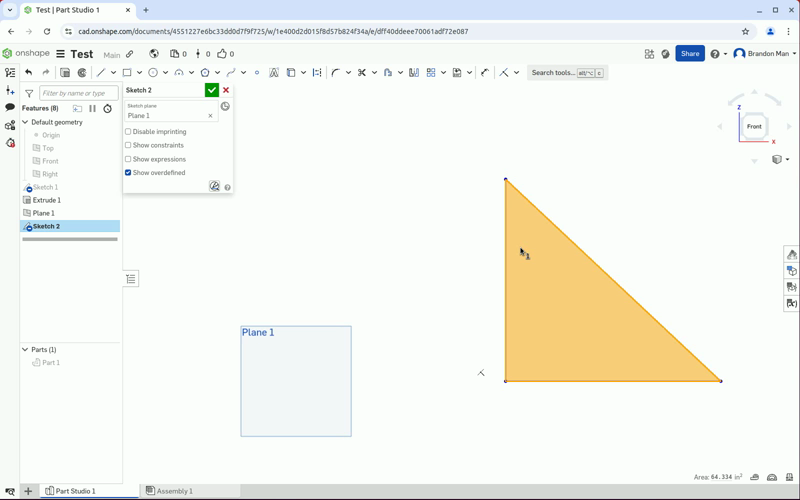
scroll(-6)
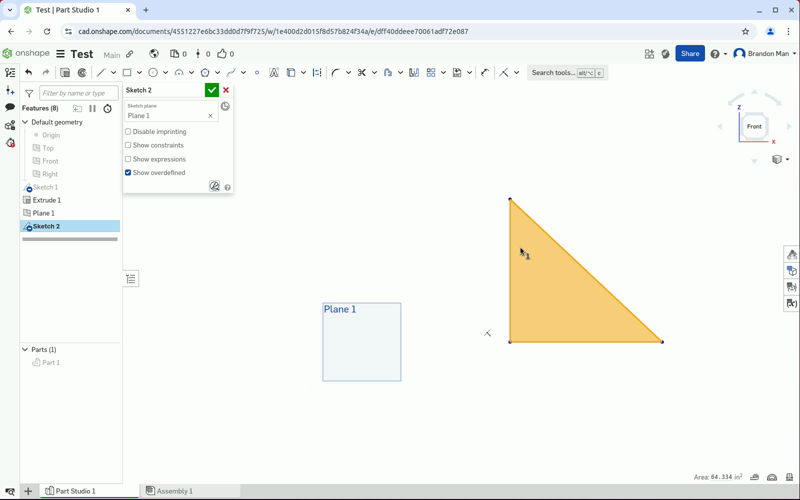
scroll(-6)
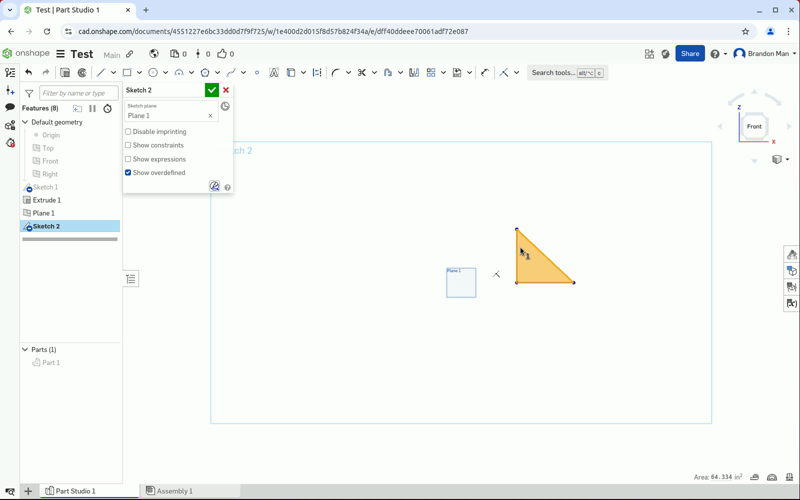
mouse_move(73, 352)
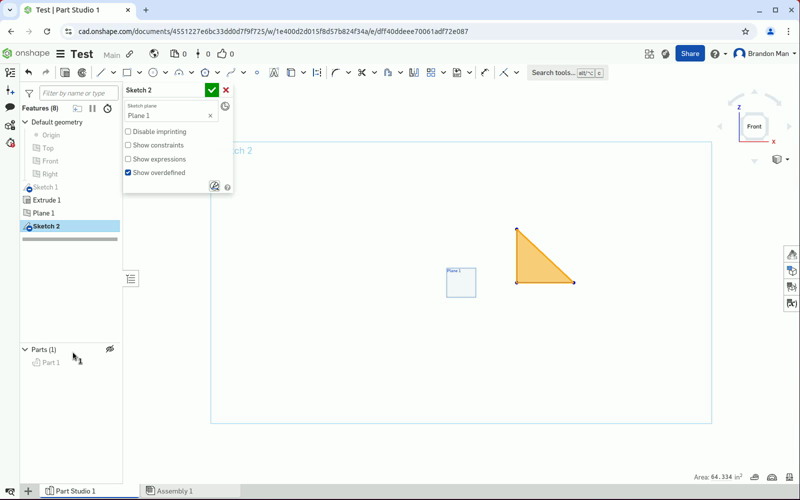
key(shift+y)
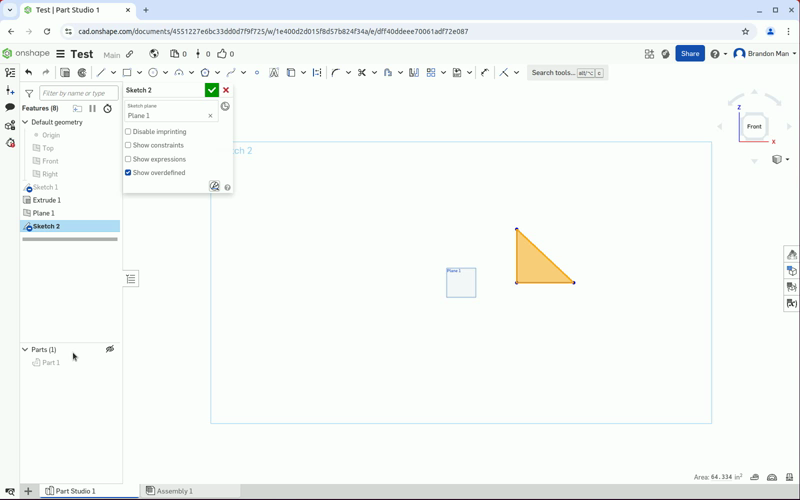
key(shift+e)
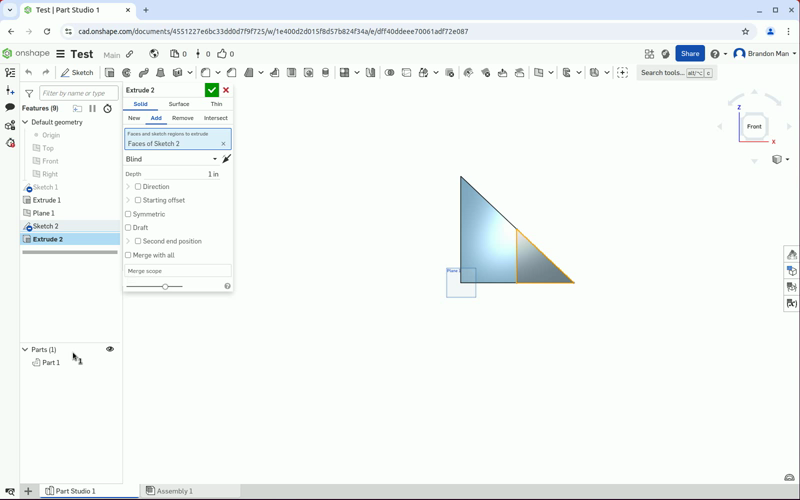
mouse_move(143, 106)
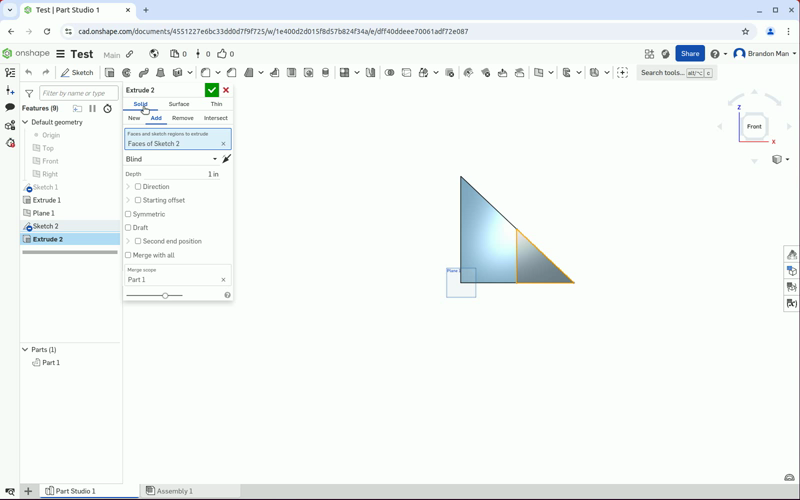
click(143, 106)
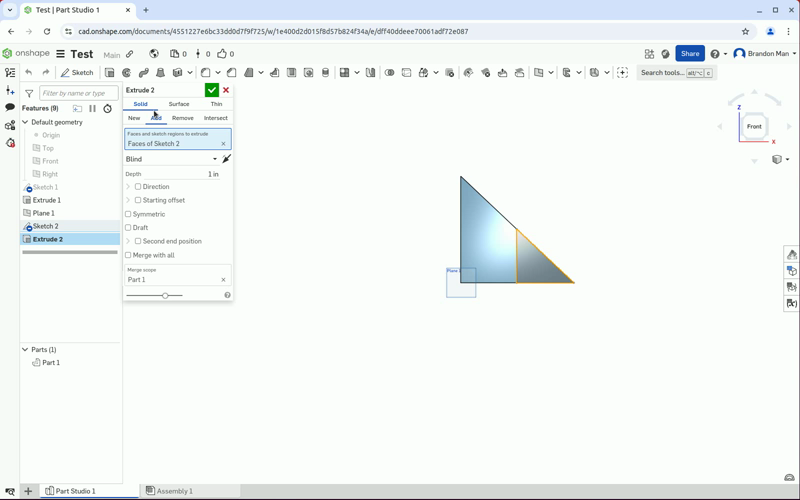
mouse_move(186, 120)
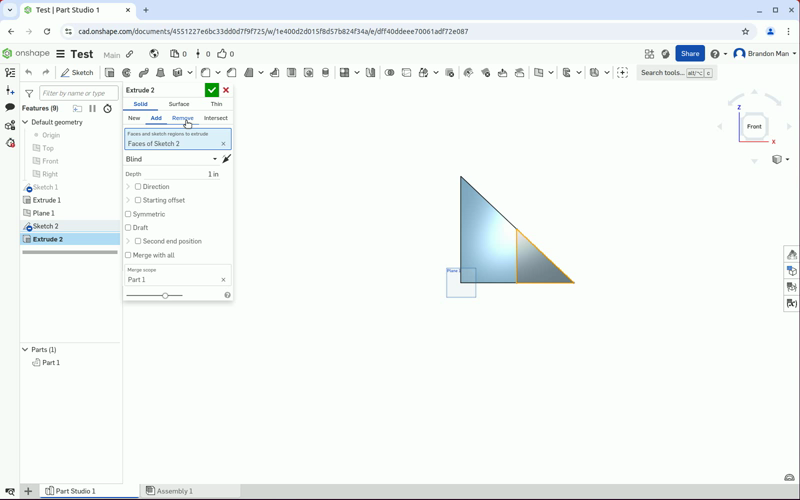
click(186, 120)
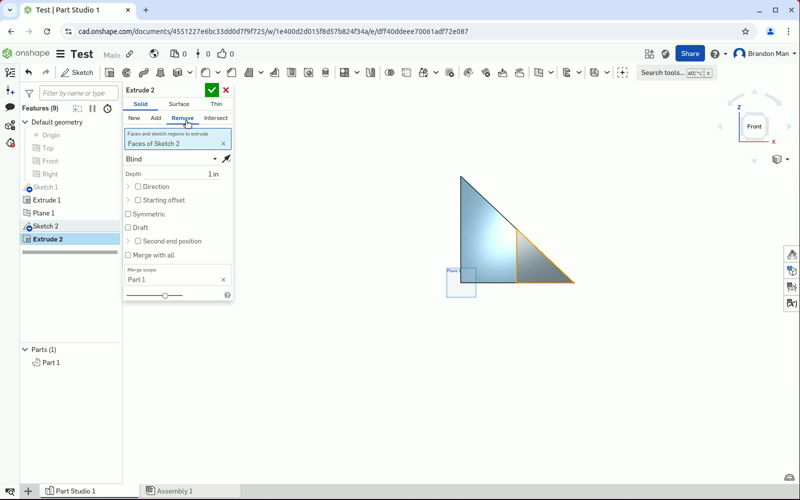
key(tab, 4)
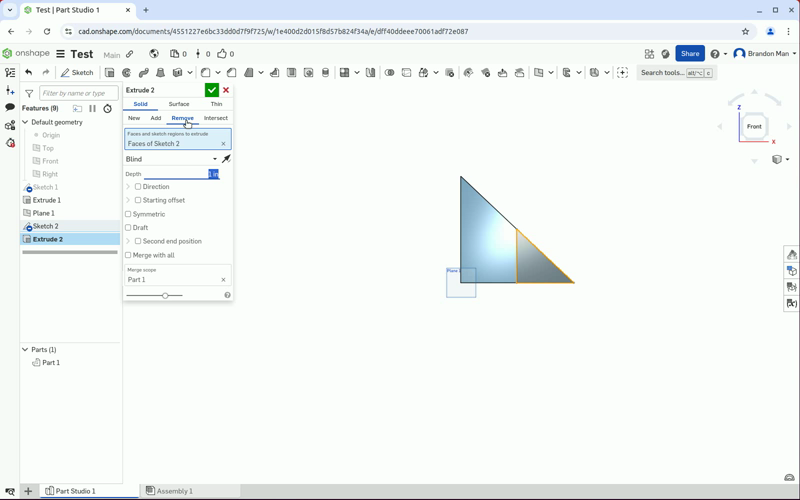
text(17.331)
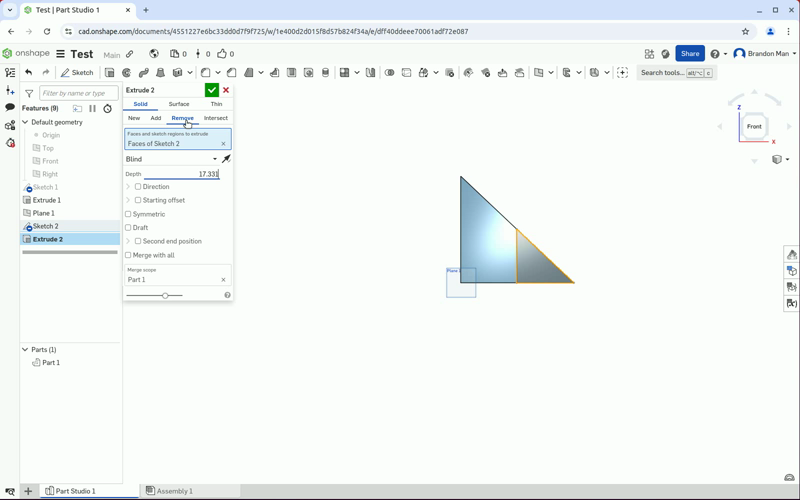
key(tab, 3)
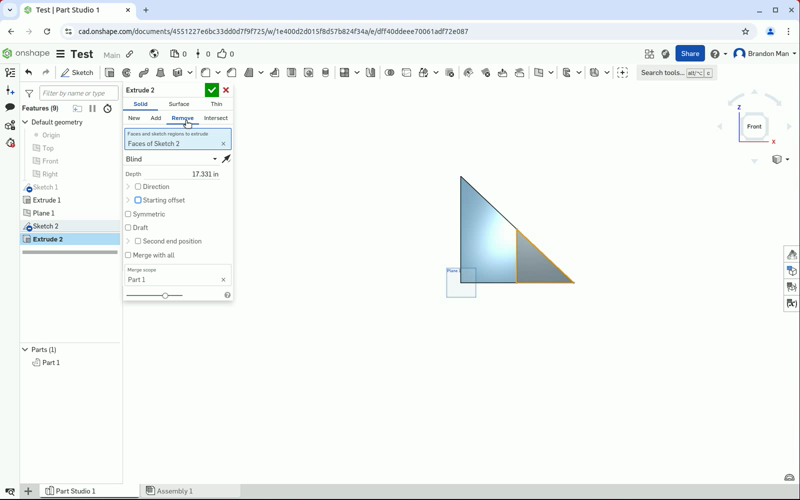
key(tab, 2)
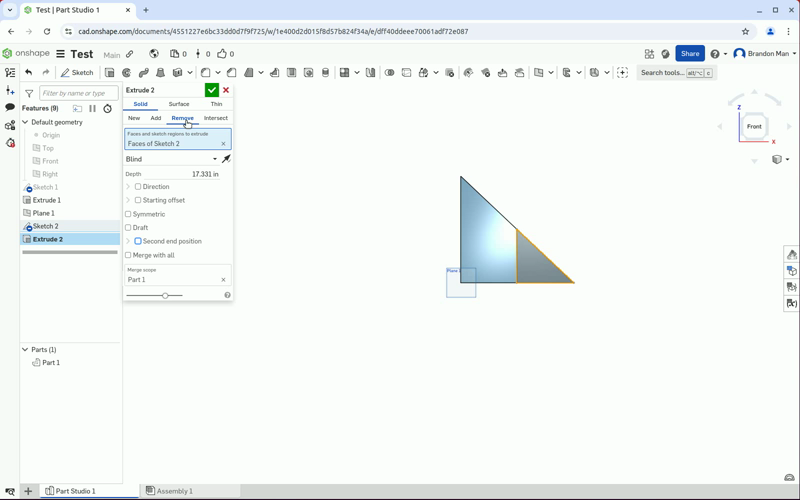
key(space)
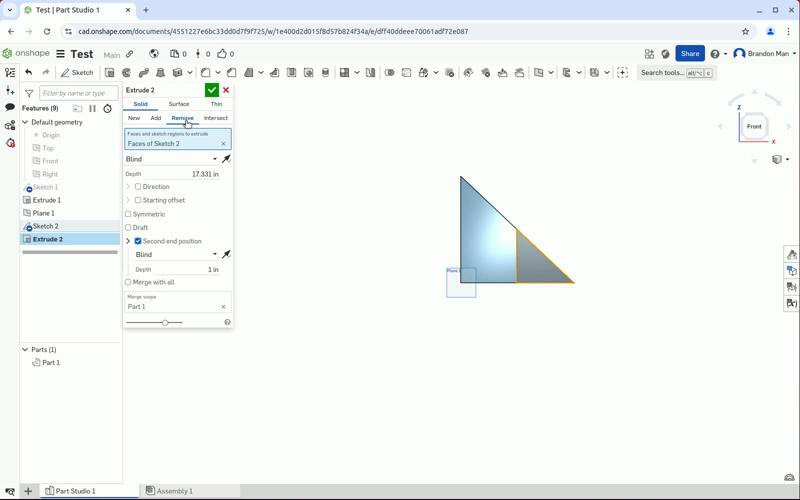
key(tab, 3)
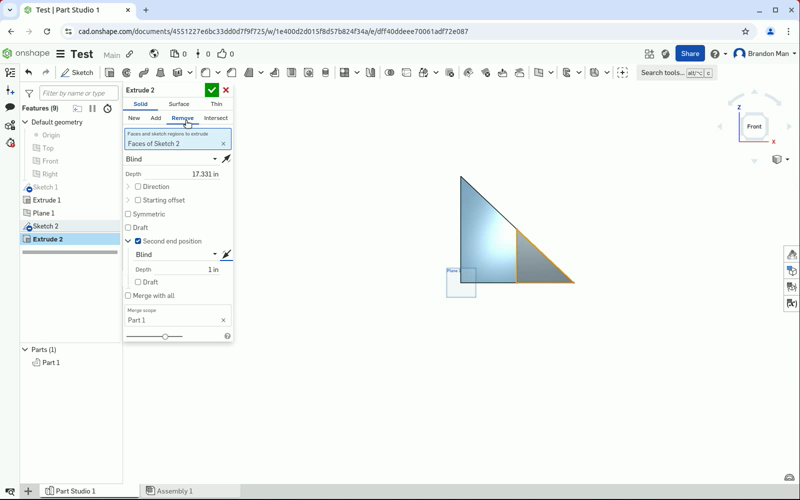
text(5.777)
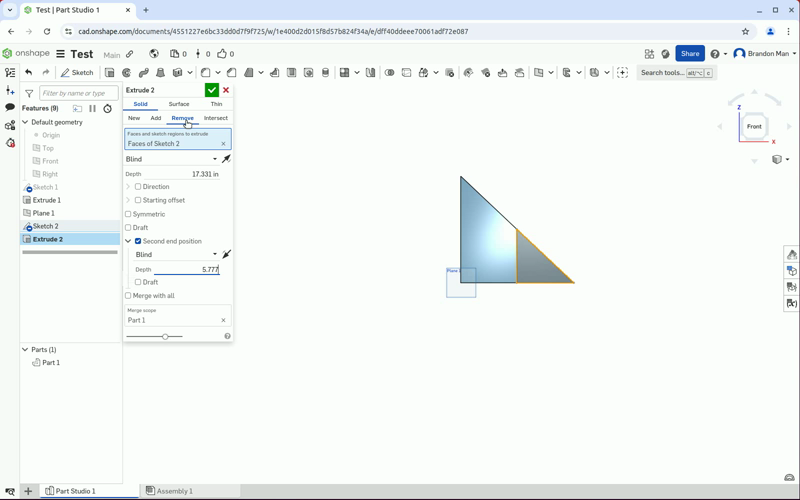
key(tab, 2)
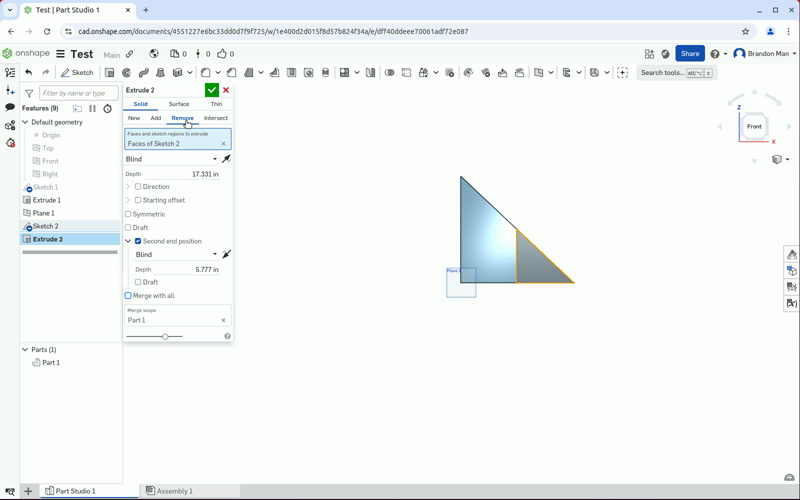
key(space)
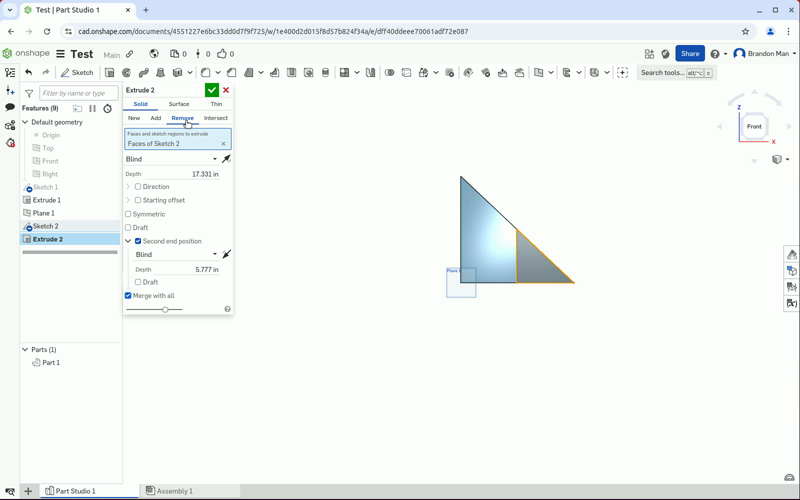
key(enter)
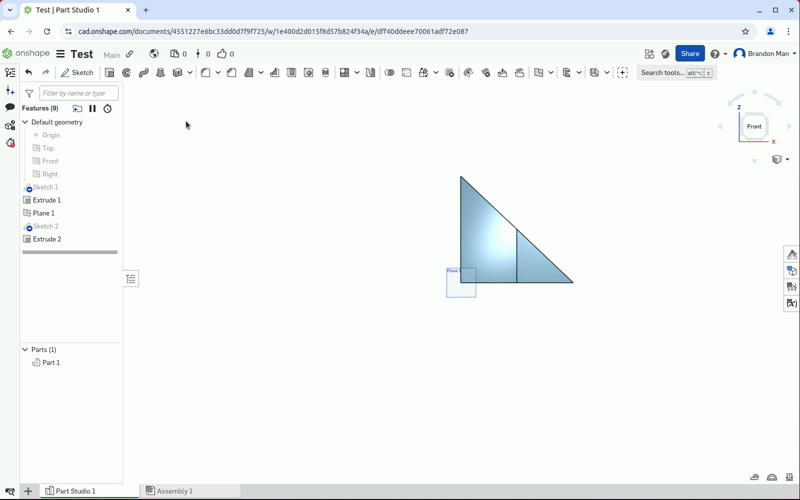
key(shift+h)
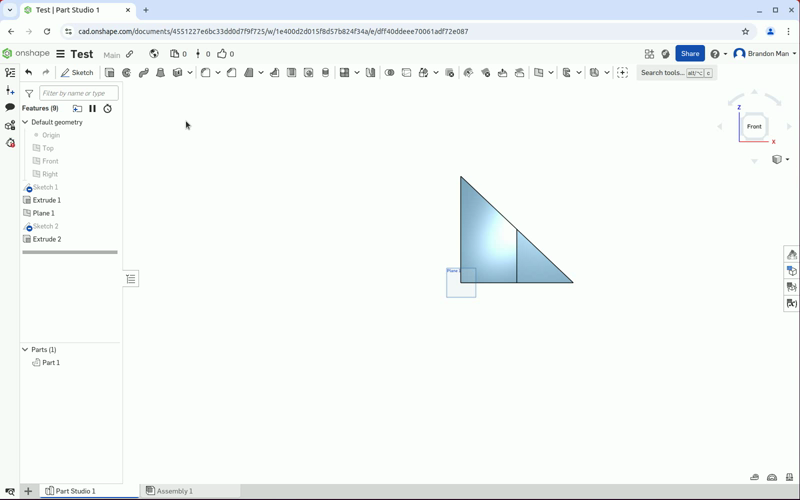
key(shift+h)
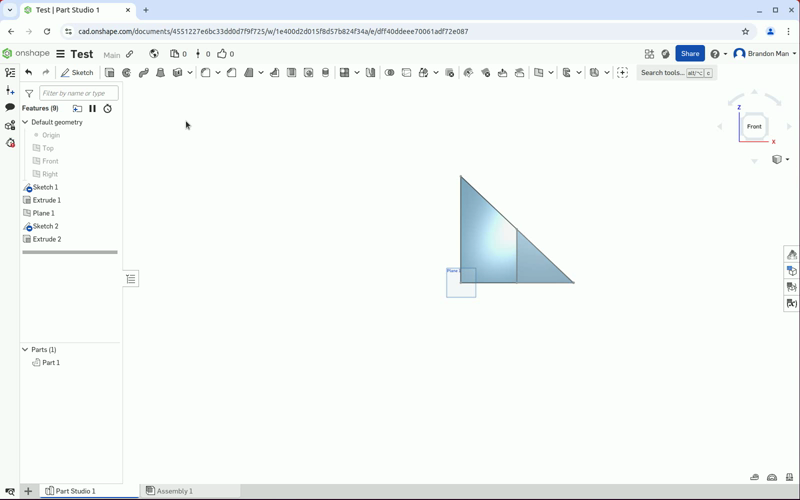
key(shift+7)
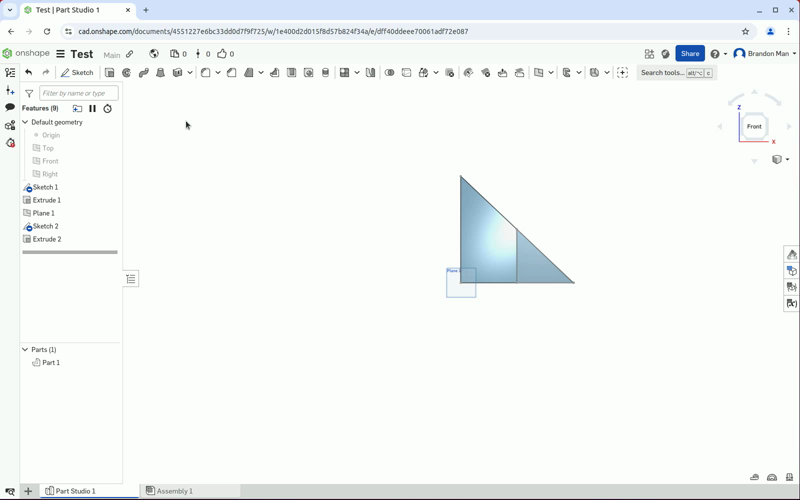
key(left, 2)
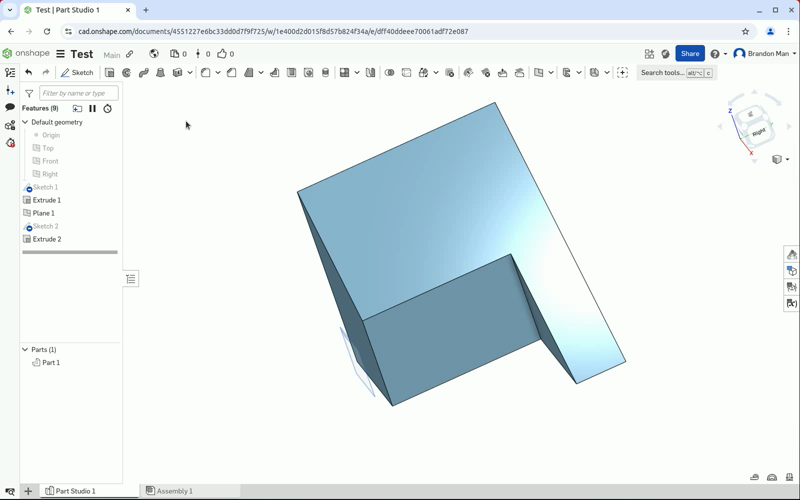
key(down, 2)
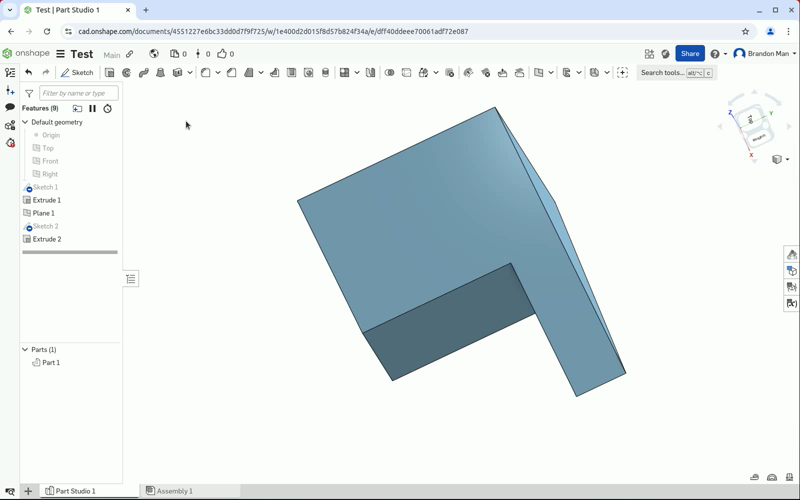
key(up, 2)
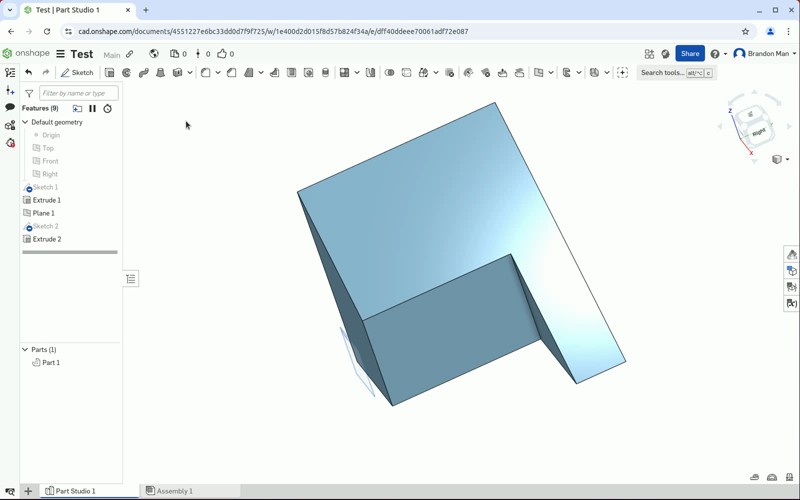
key(right, 2)
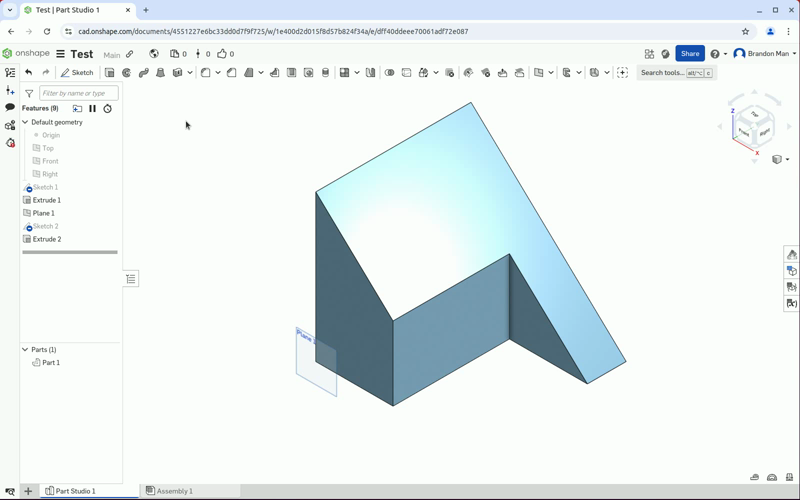
mouse_move(73, 189)
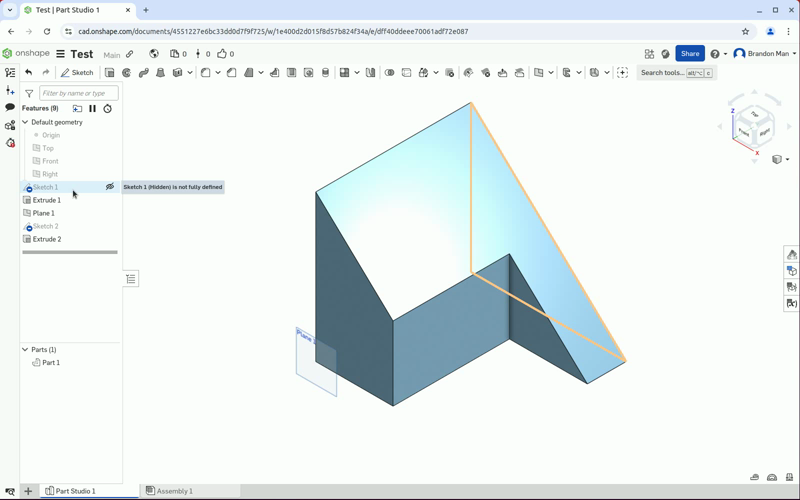
click(73, 189)